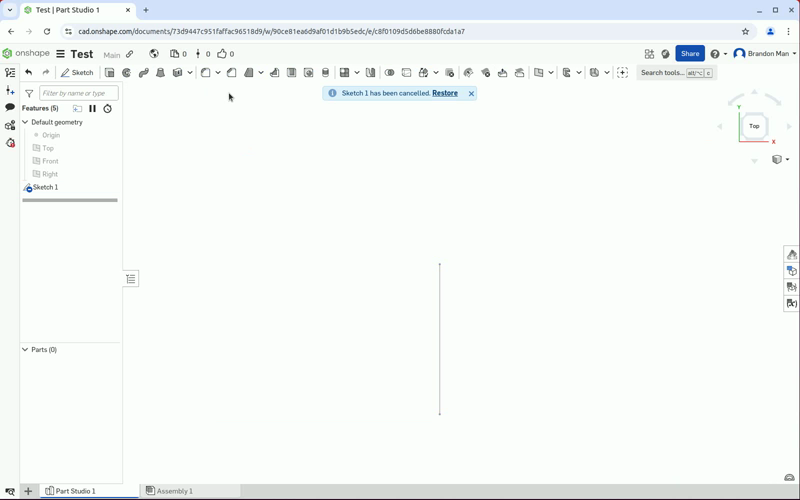
key(shift+h)
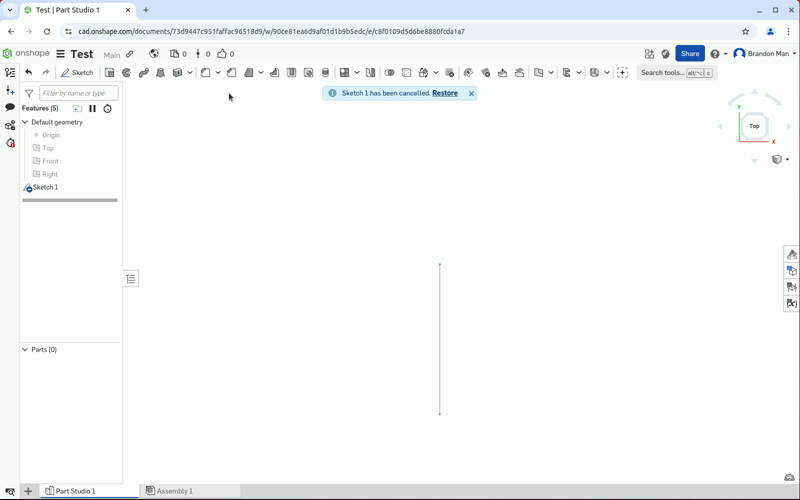
key(shift+s)
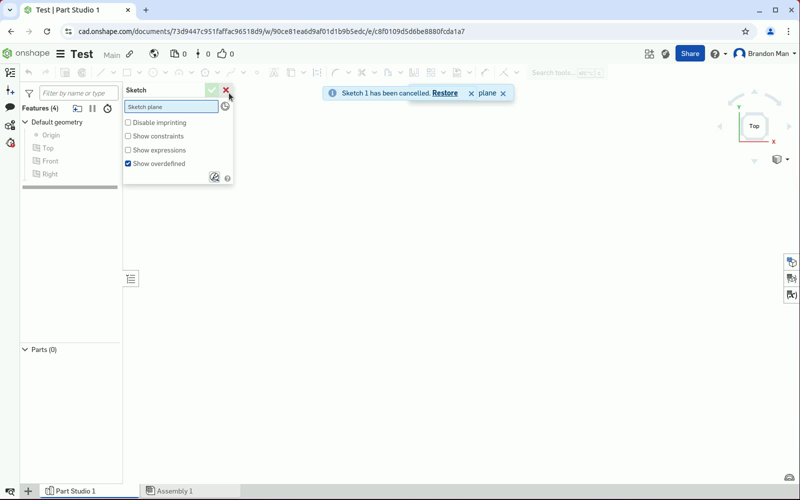
mouse_move(73, 150)
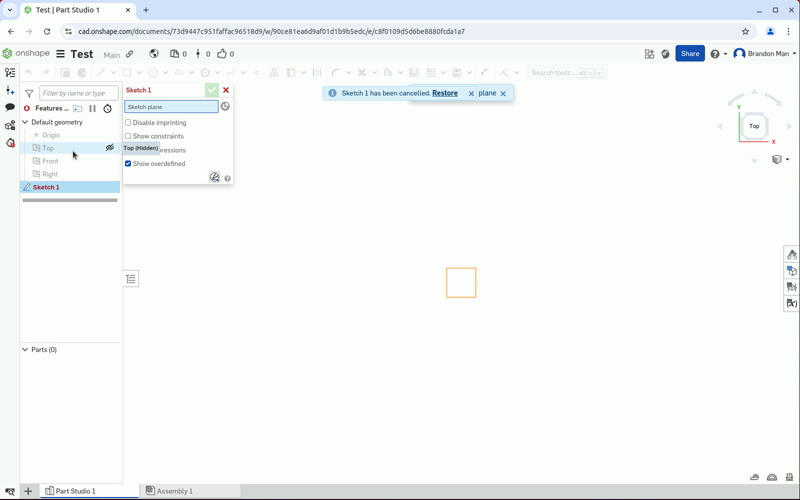
click(73, 150)
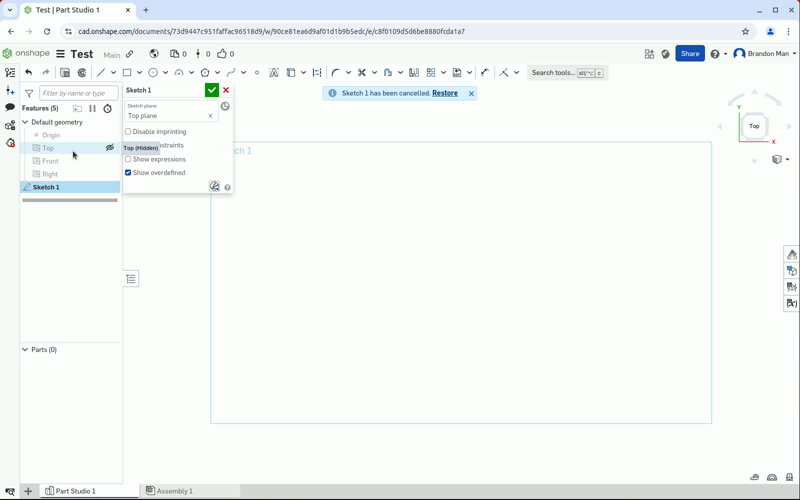
mouse_move(73, 352)
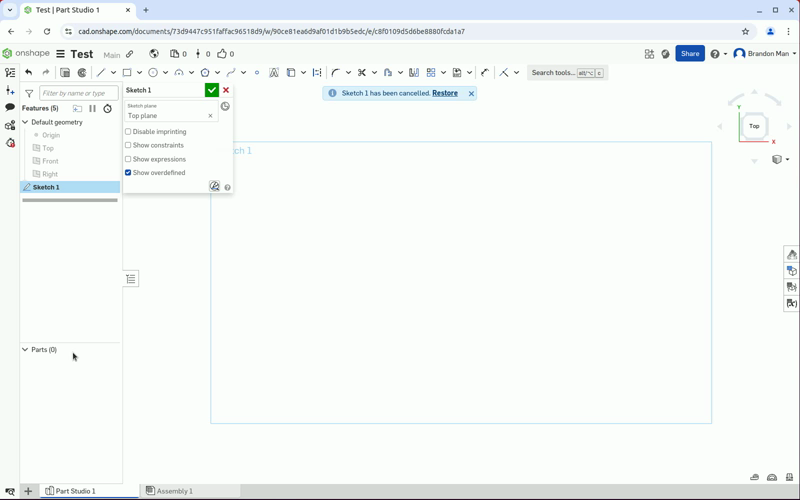
key(y)
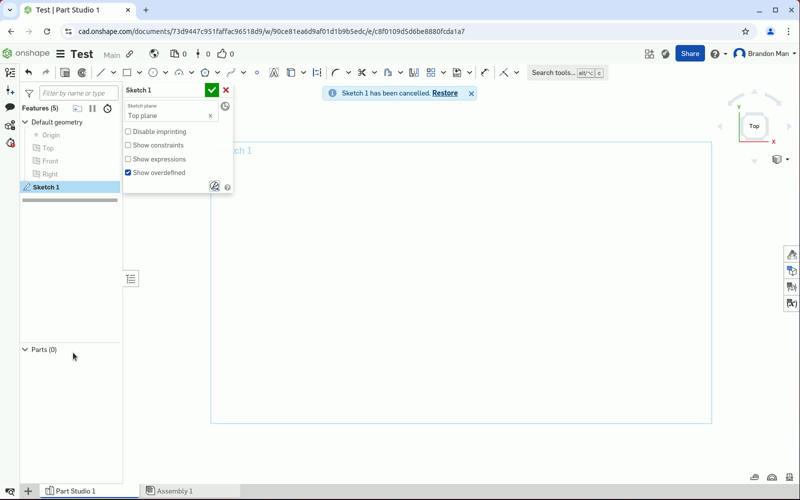
key(c)
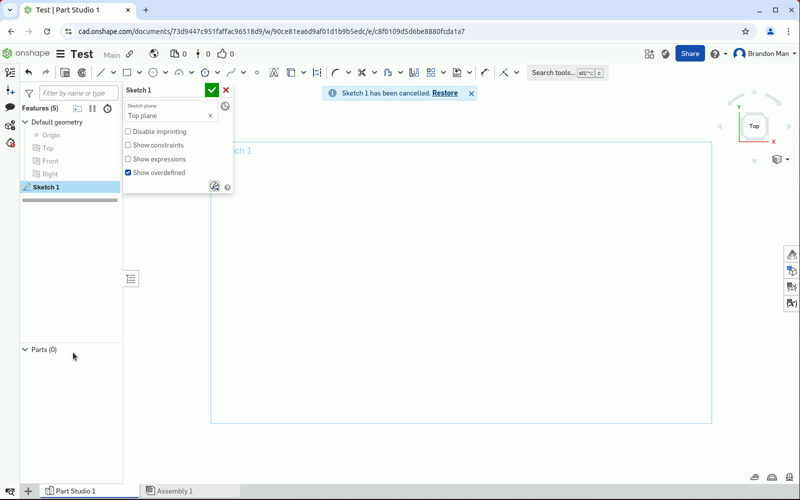
key_down(shift)
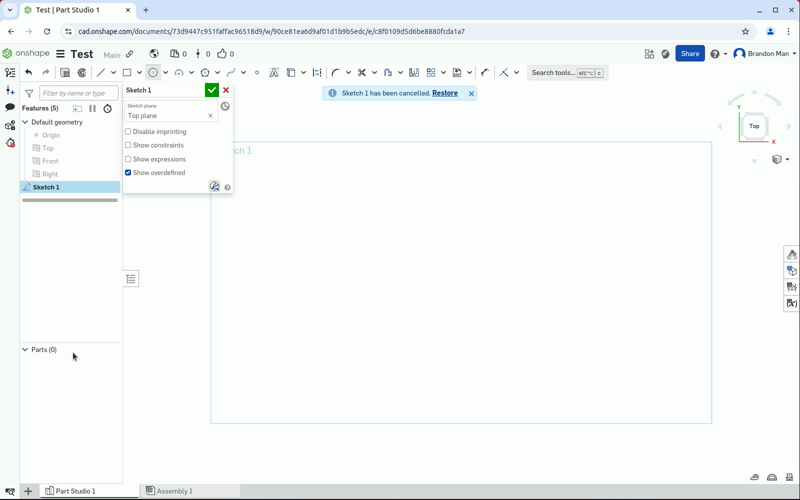
mouse_move(461, 282)
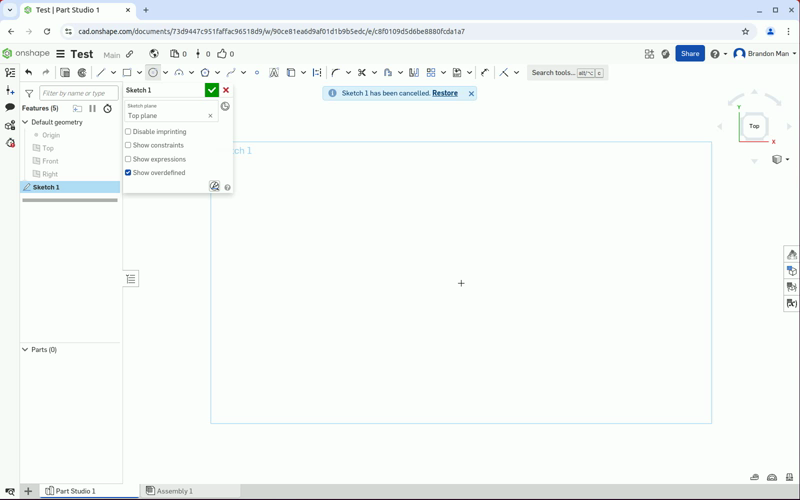
click(461, 282)
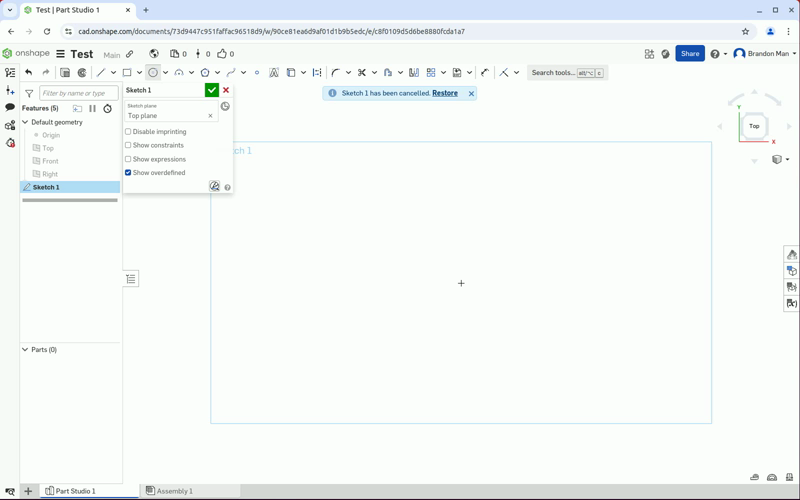
key_up(shift)
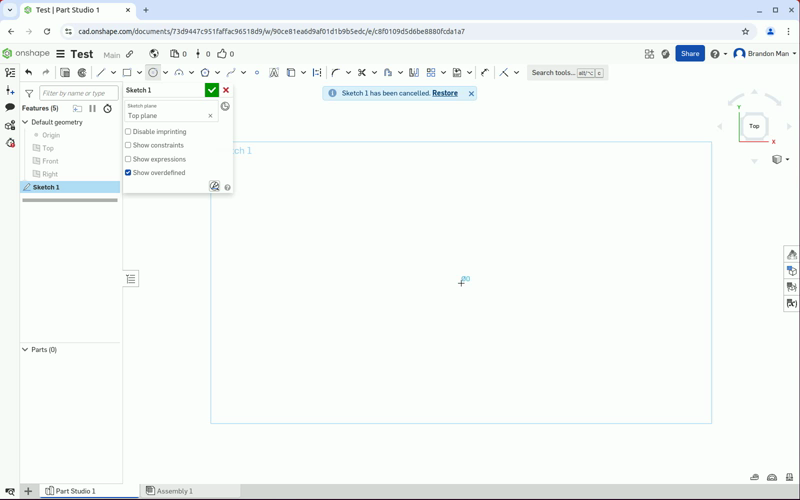
mouse_move(572, 282)
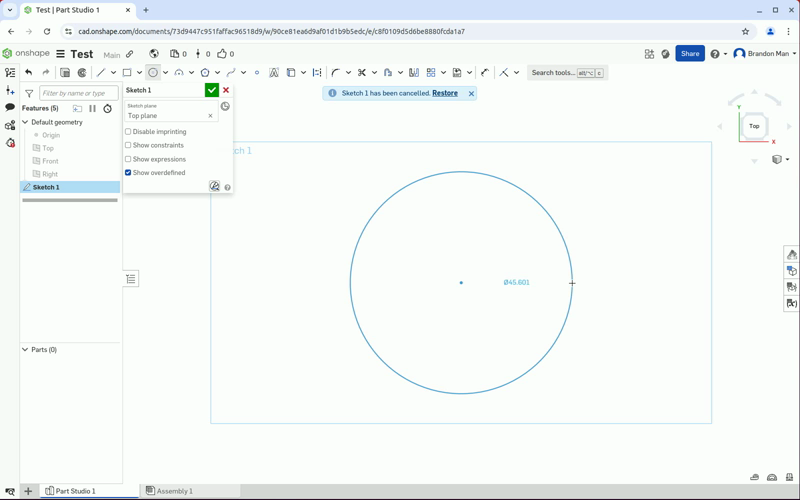
click(572, 282)
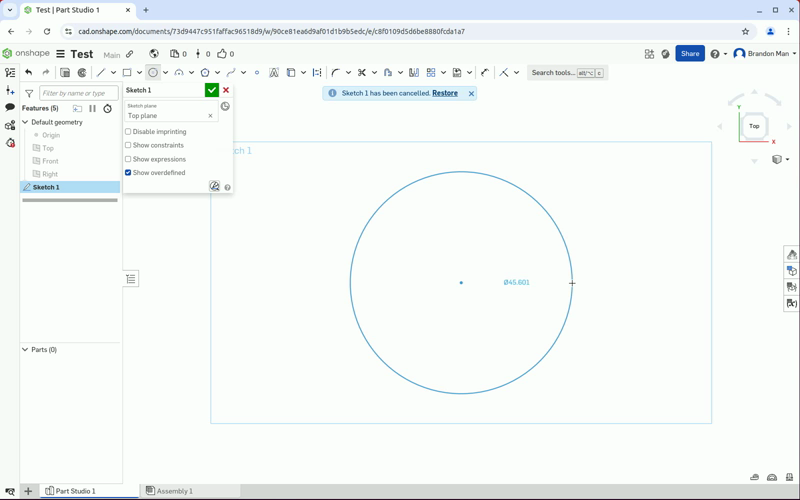
key(esc)
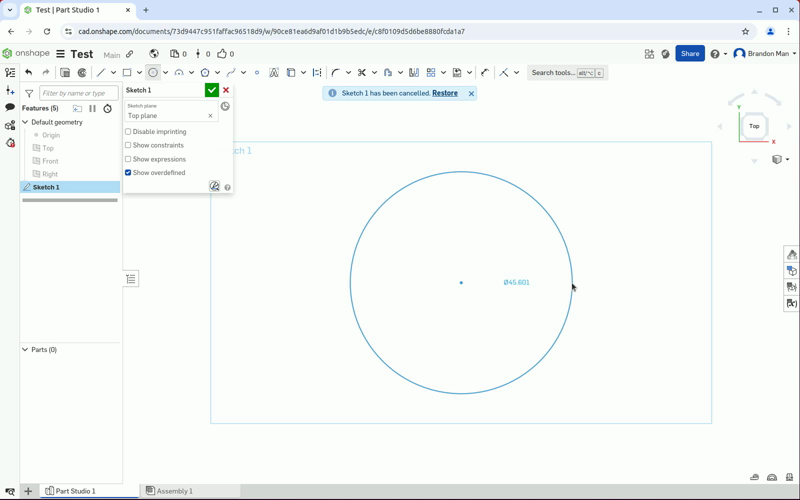
mouse_move(495, 359)
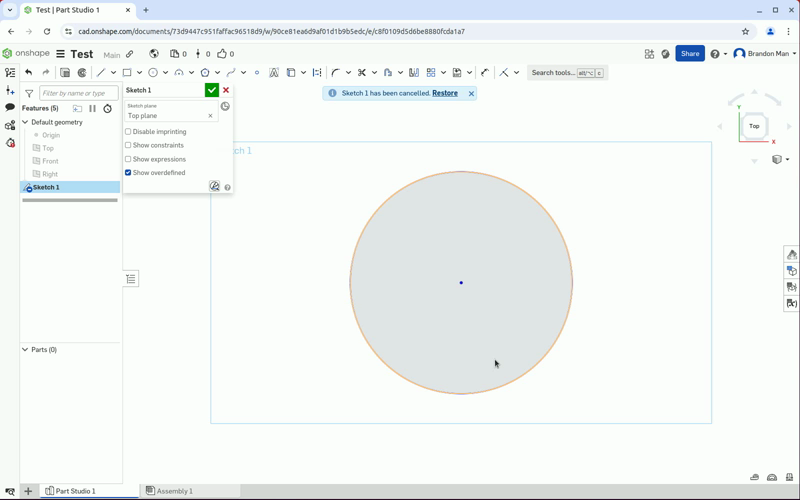
click(495, 359)
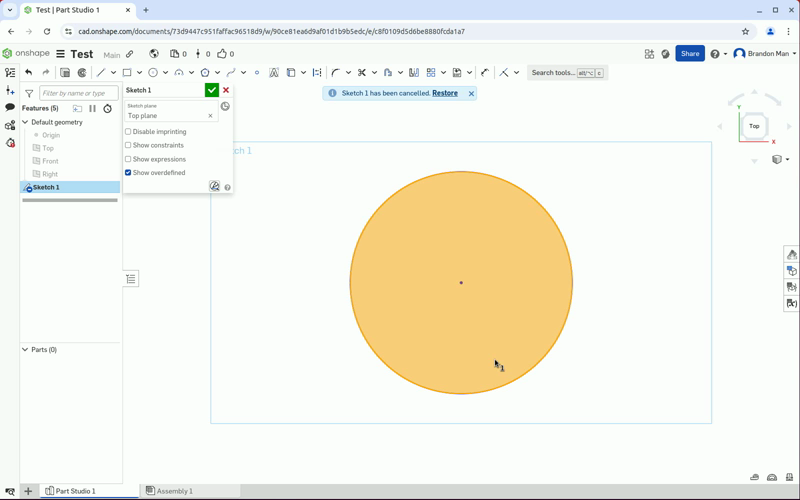
mouse_move(73, 352)
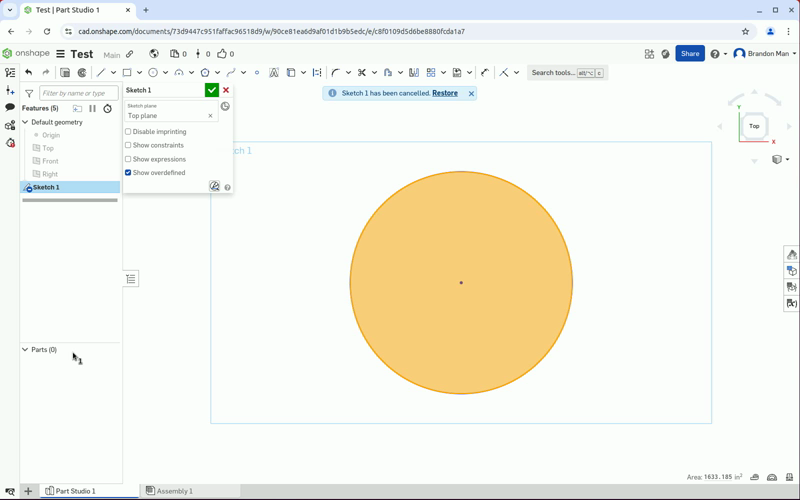
key(shift+y)
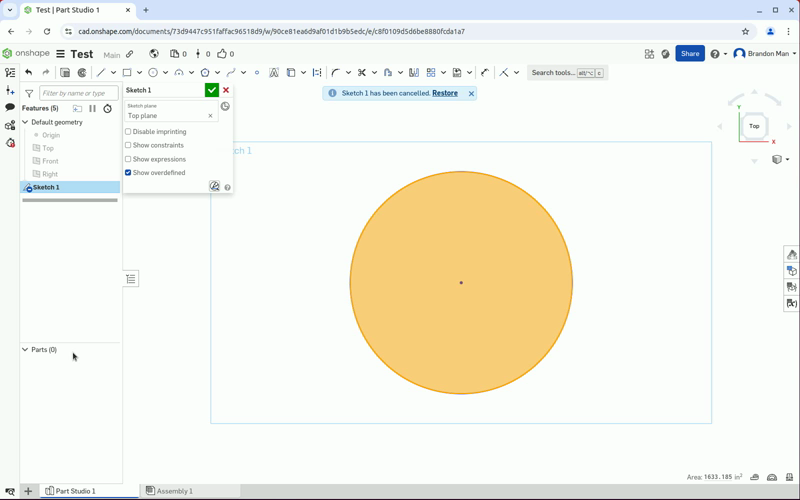
key(shift+e)
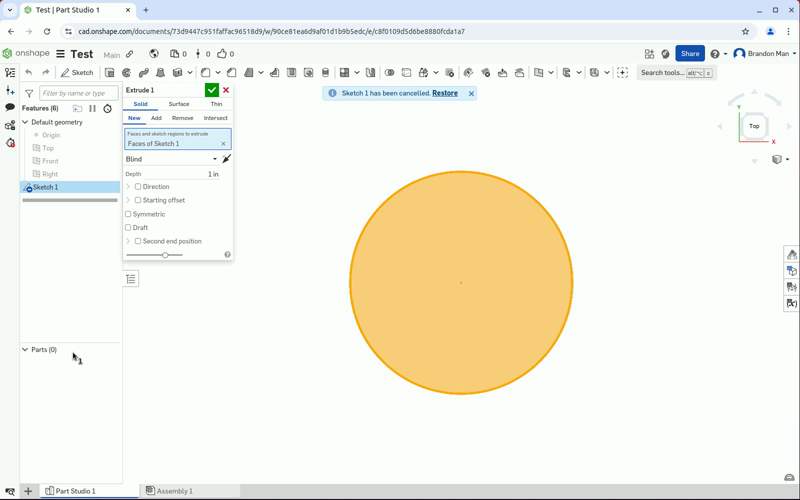
mouse_move(143, 106)
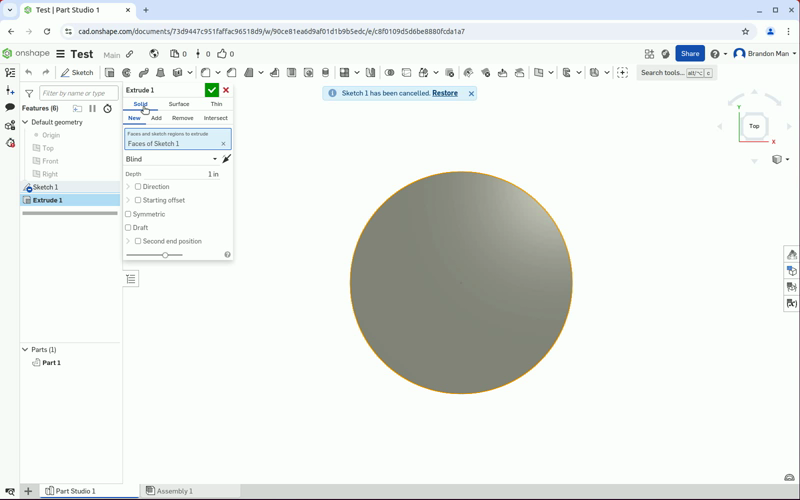
click(143, 106)
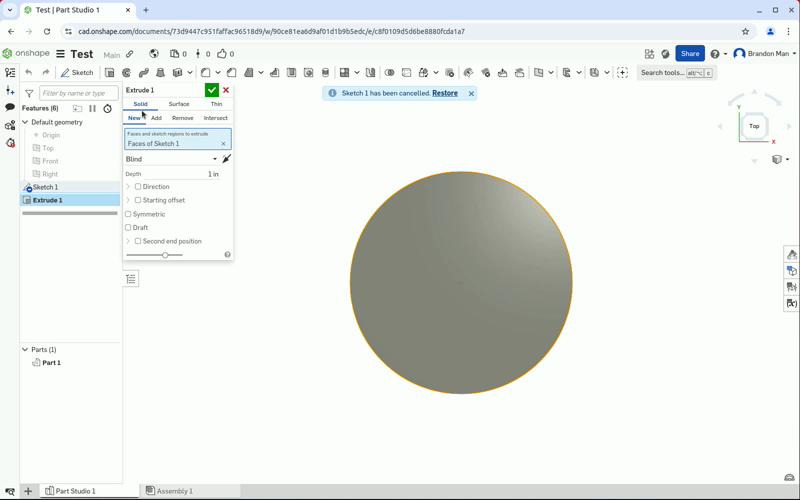
mouse_move(137, 120)
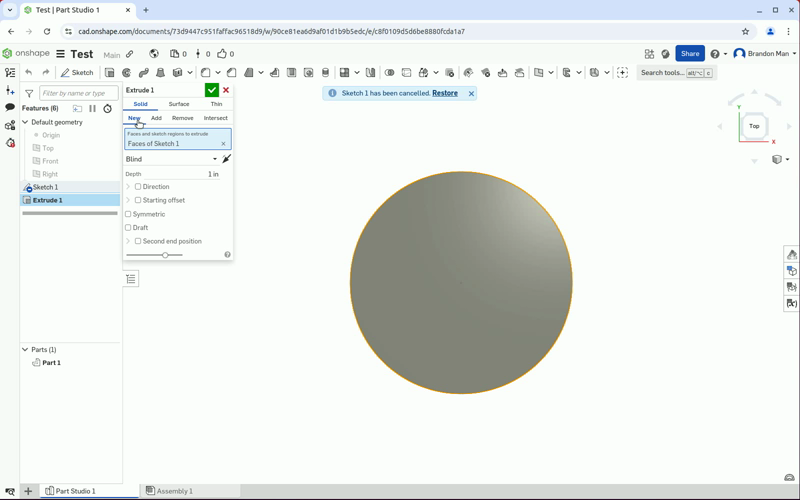
click(137, 120)
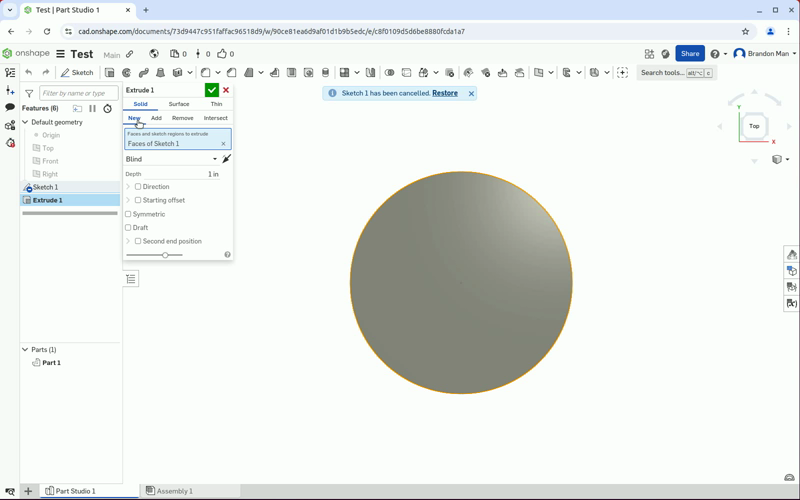
key(tab, 4)
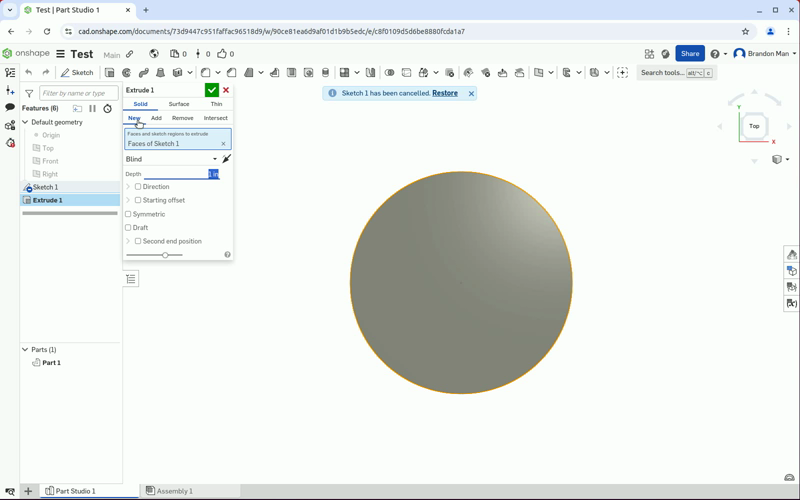
text(11.554)
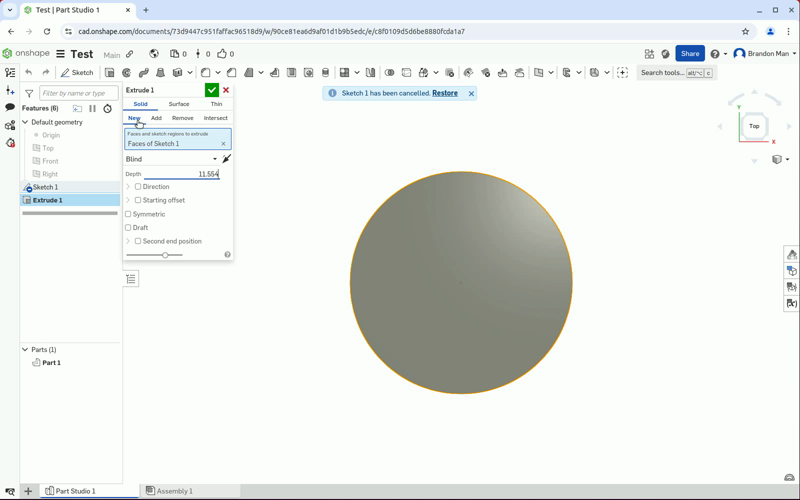
key(enter)
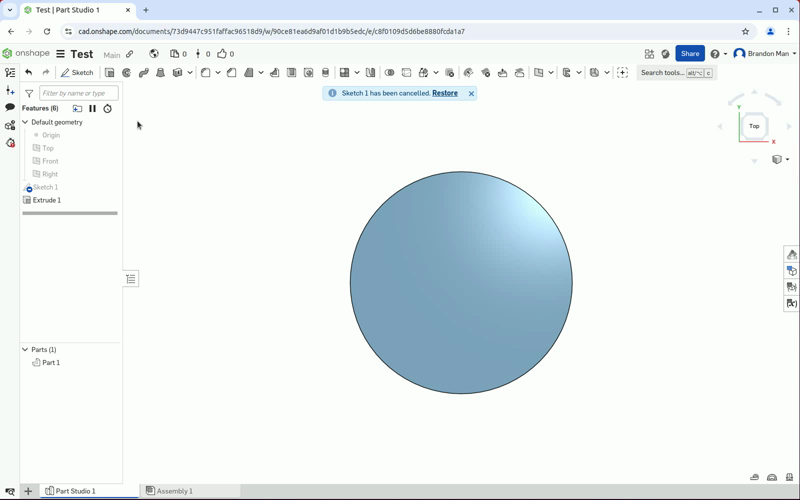
key(shift+h)
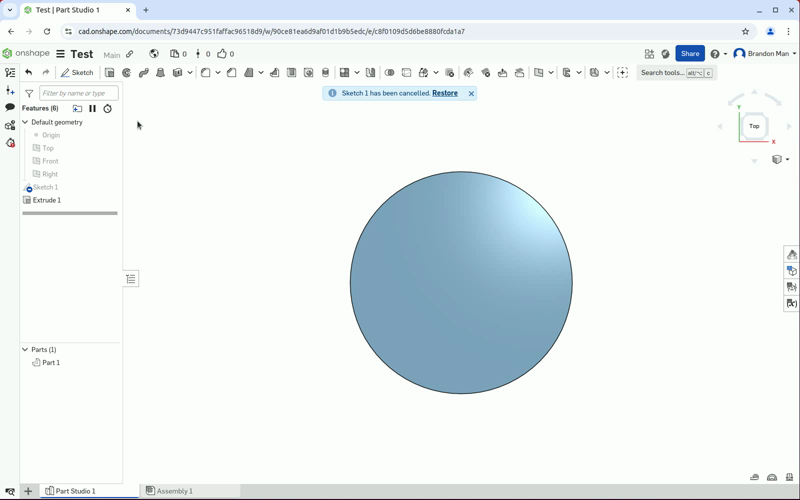
key(shift+h)
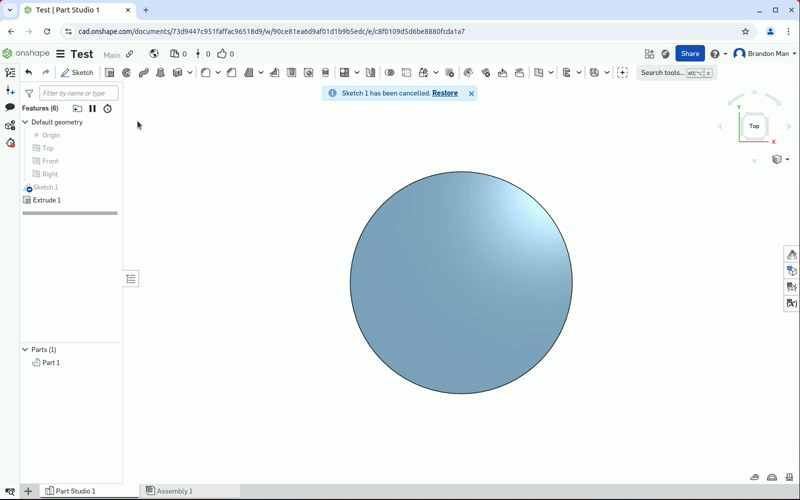
mouse_move(73, 189)
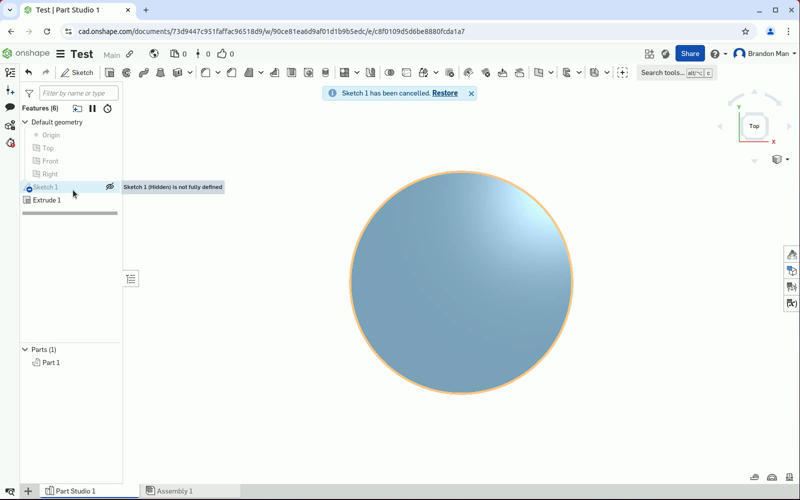
click(73, 189)
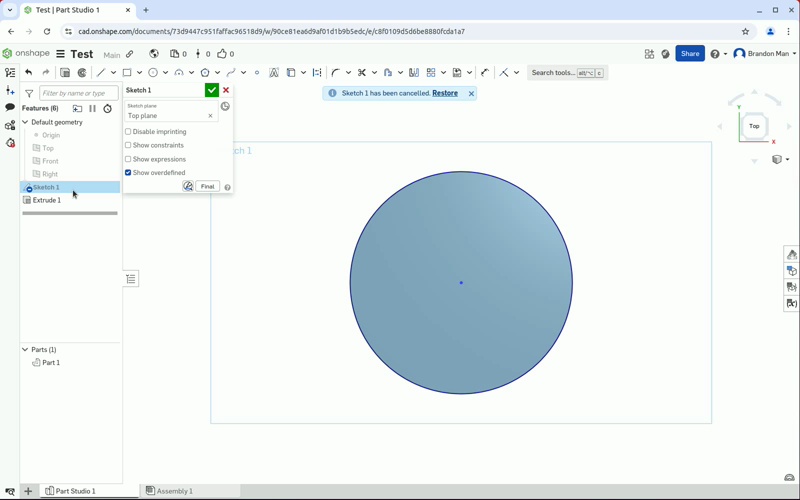
mouse_move(229, 92)
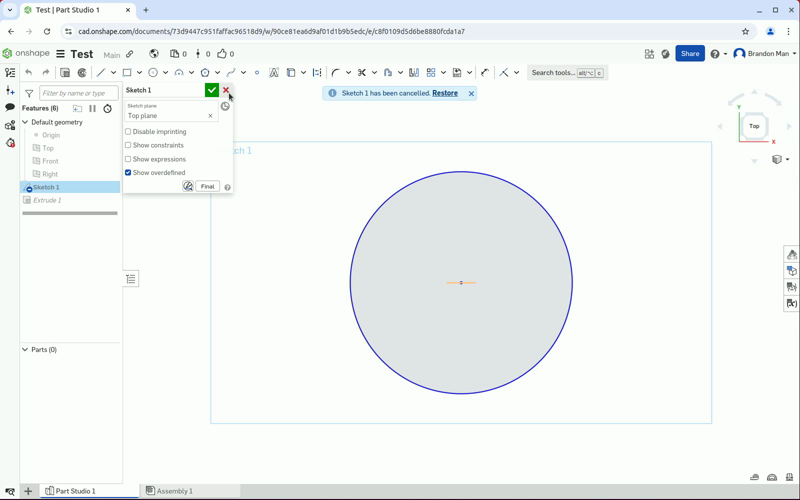
click(229, 92)
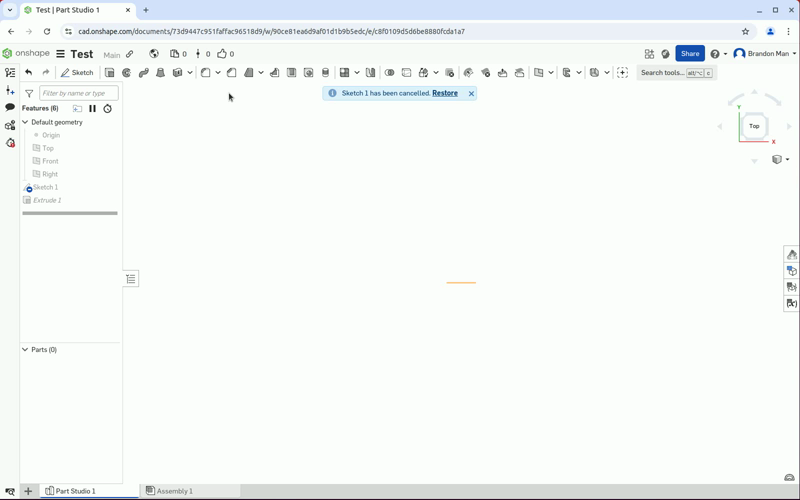
mouse_move(541, 75)
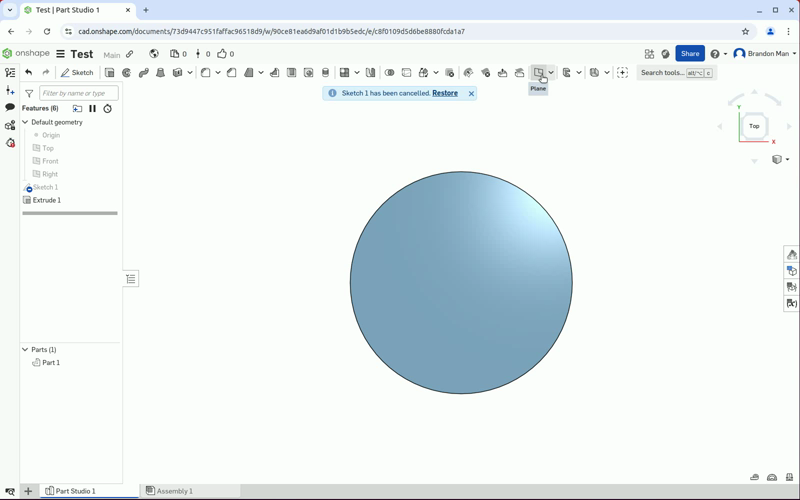
click(541, 75)
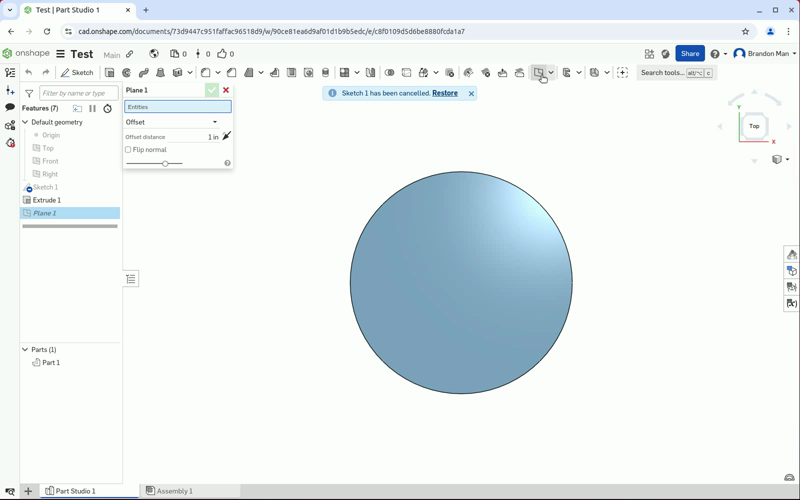
mouse_move(73, 150)
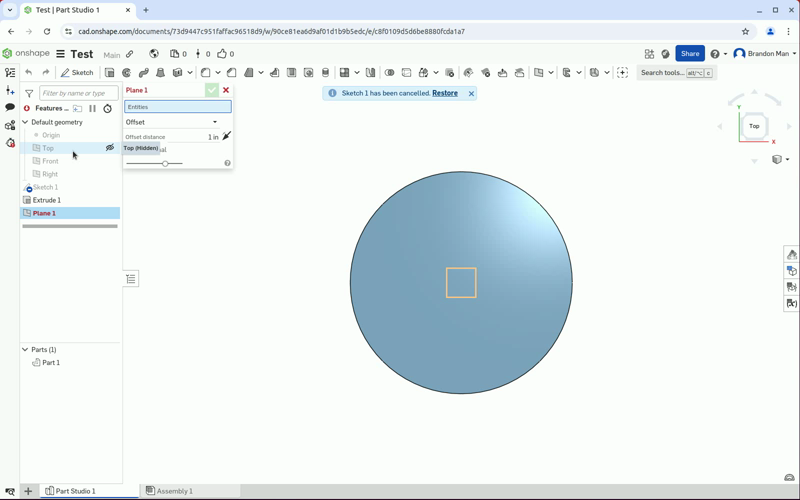
click(73, 150)
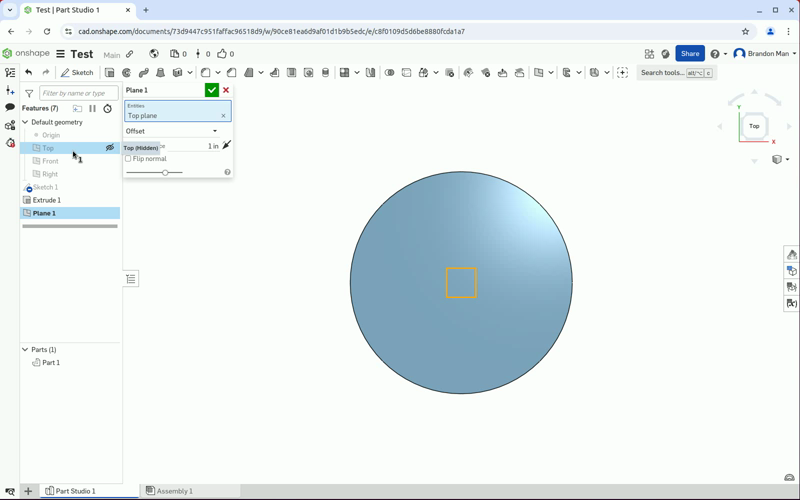
key(tab, 2)
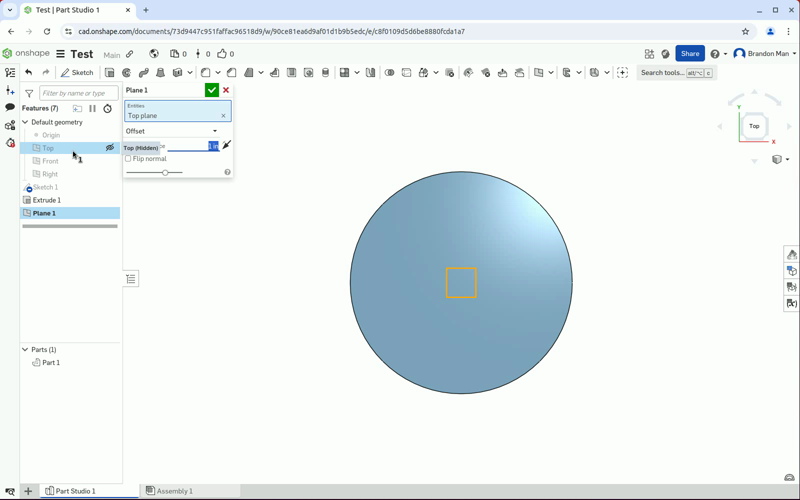
text(11.554)
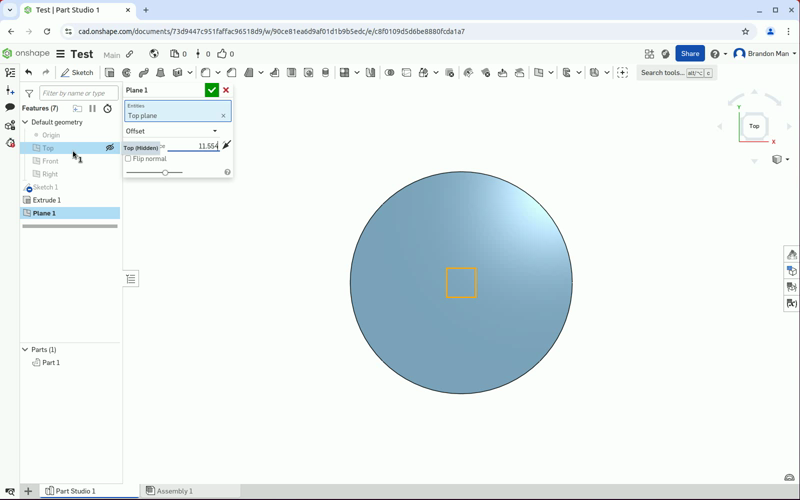
key(enter, 2)
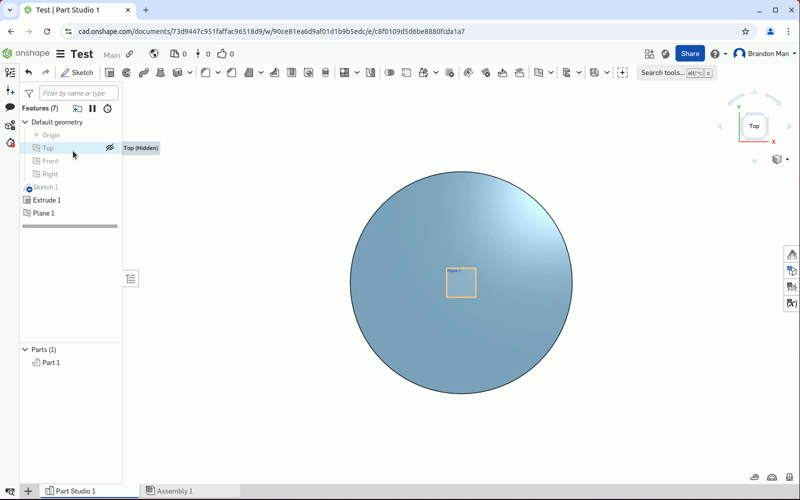
key(shift+s)
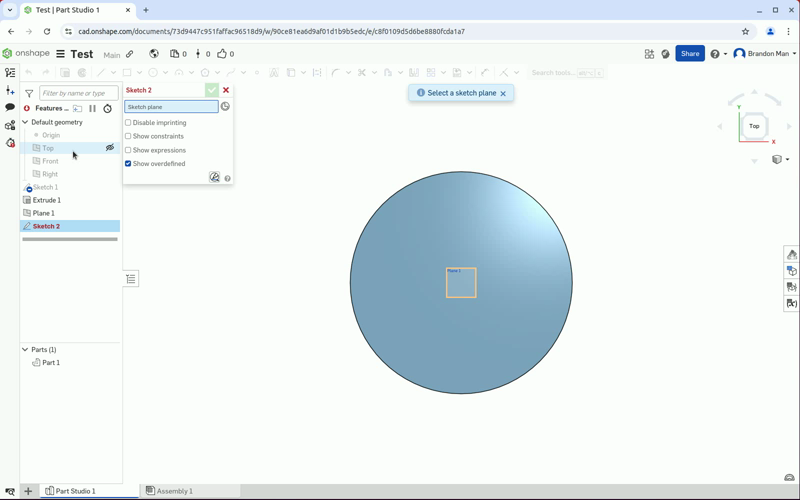
mouse_move(73, 215)
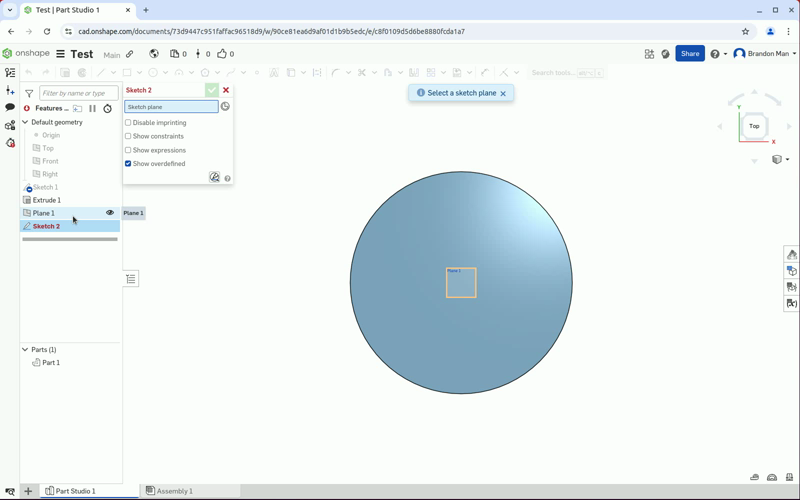
click(73, 215)
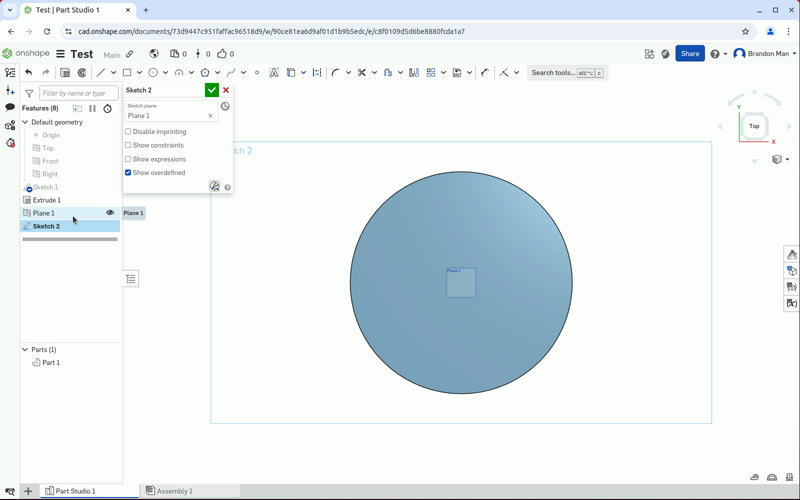
mouse_move(73, 352)
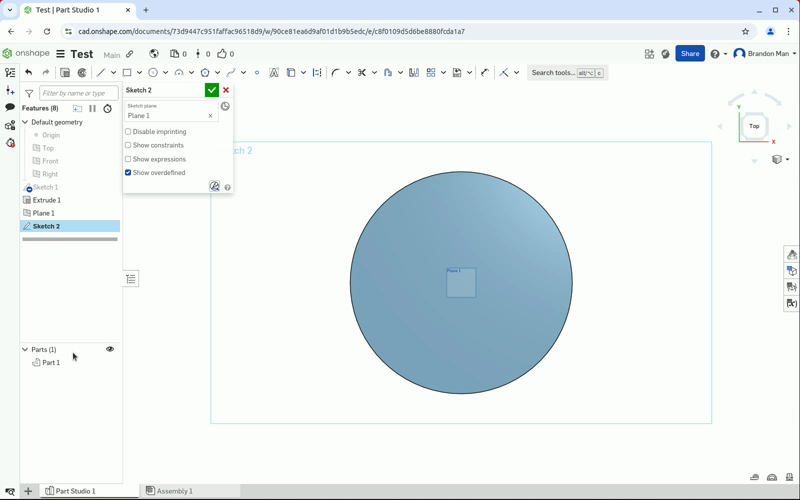
key(y)
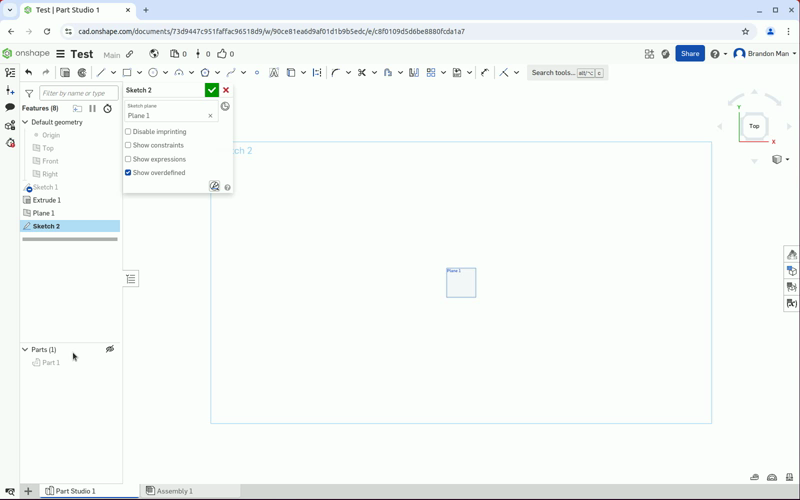
key(l)
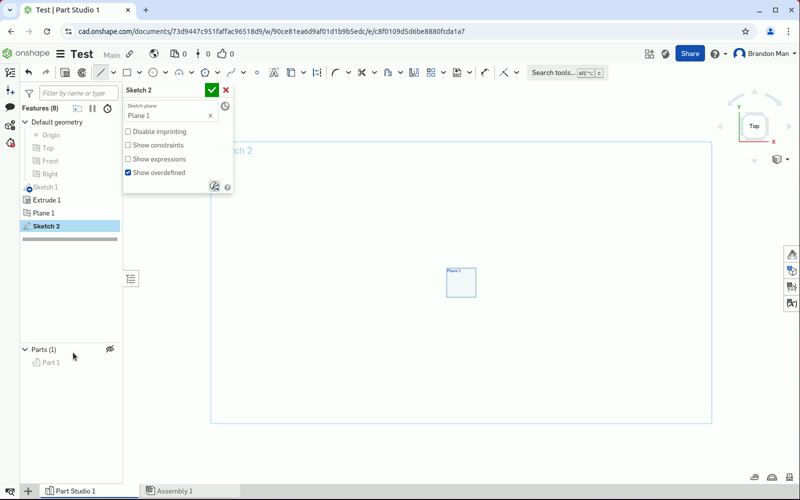
key_down(shift)
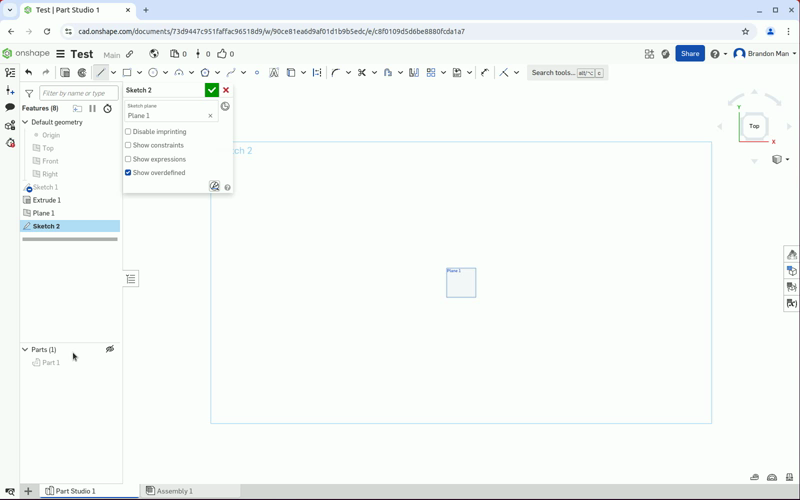
mouse_move(374, 282)
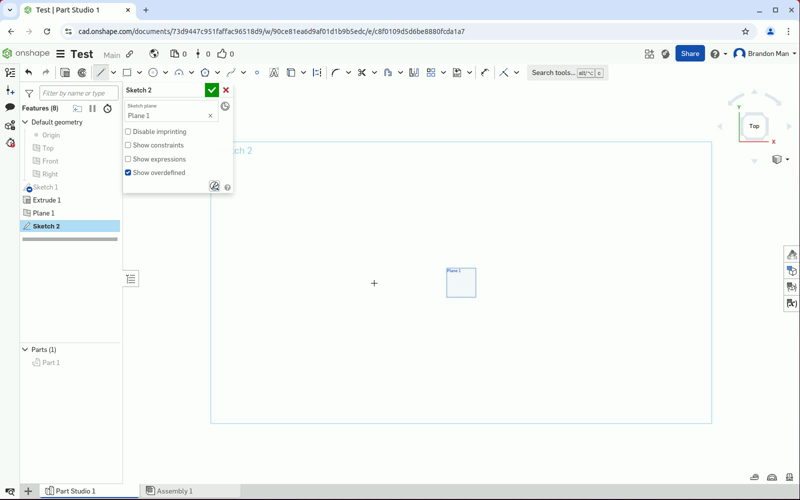
click(374, 282)
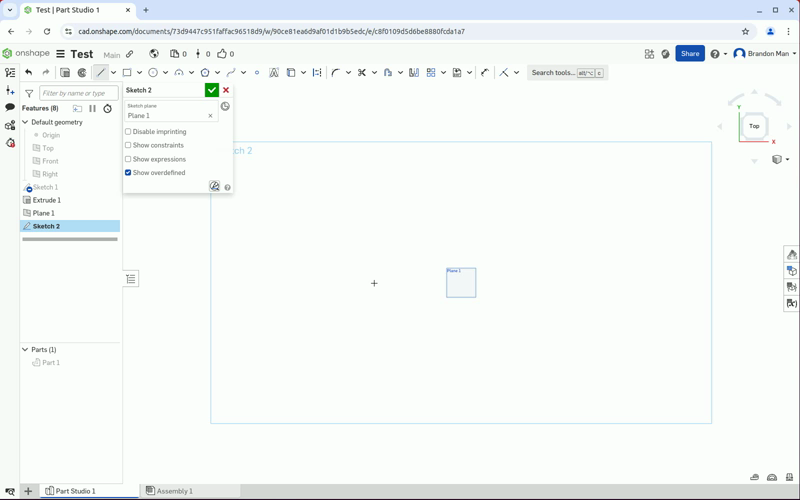
key_up(shift)
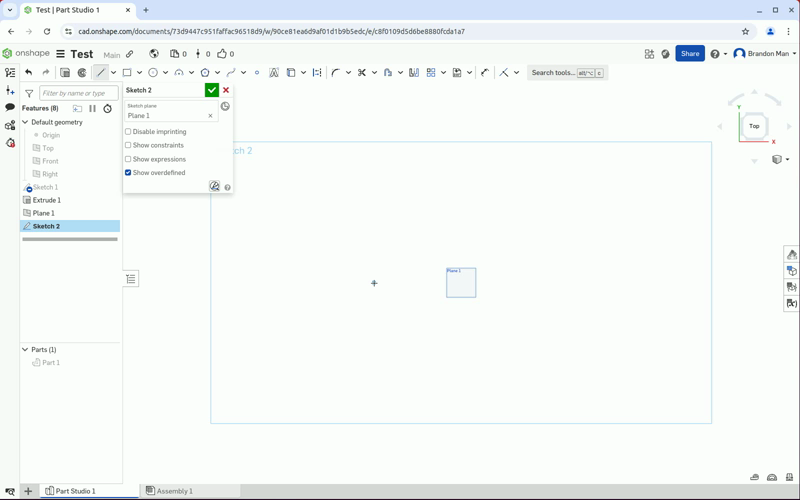
key_down(shift)
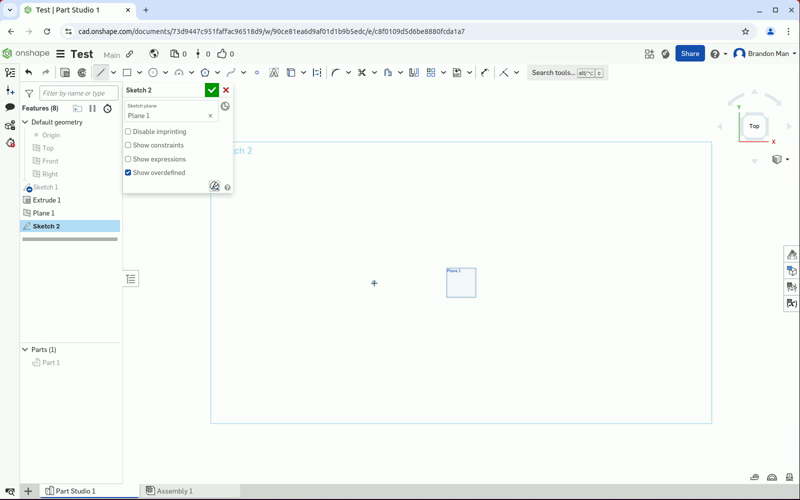
mouse_move(417, 357)
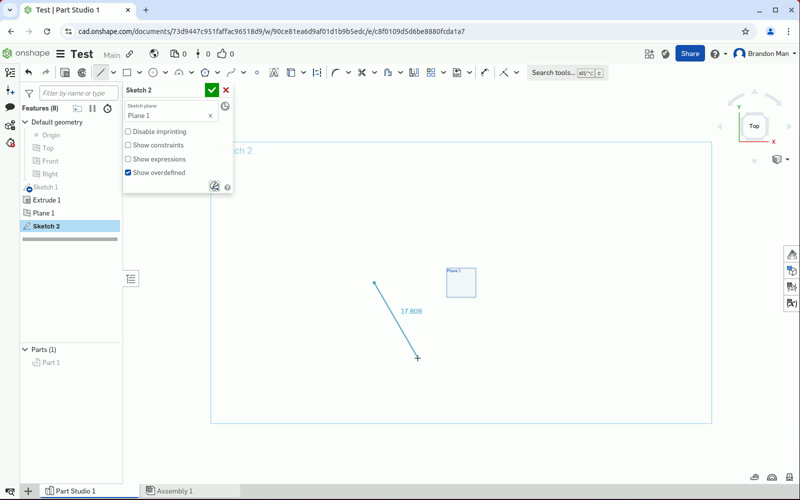
click(417, 357)
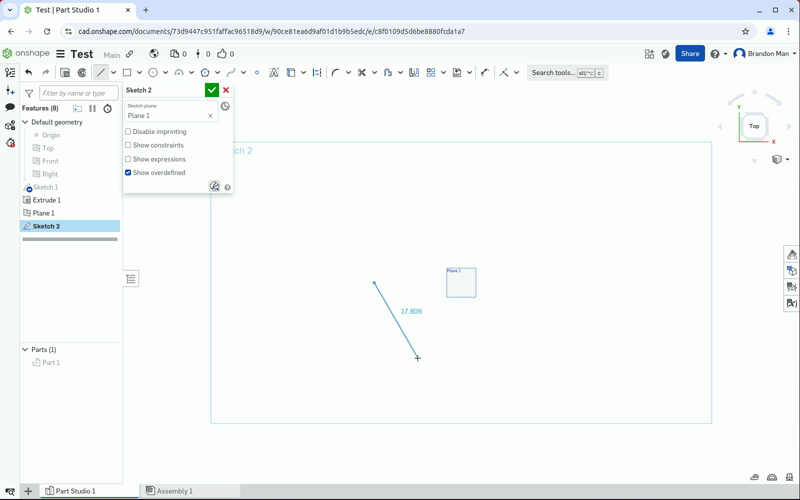
key_up(shift)
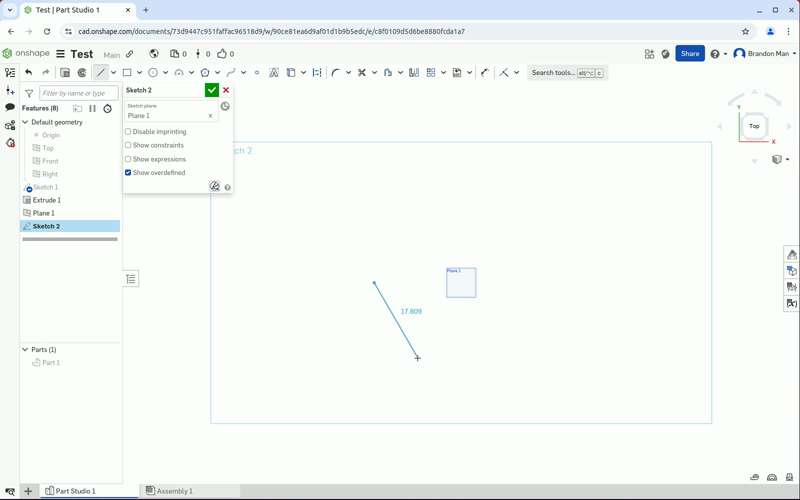
key_down(shift)
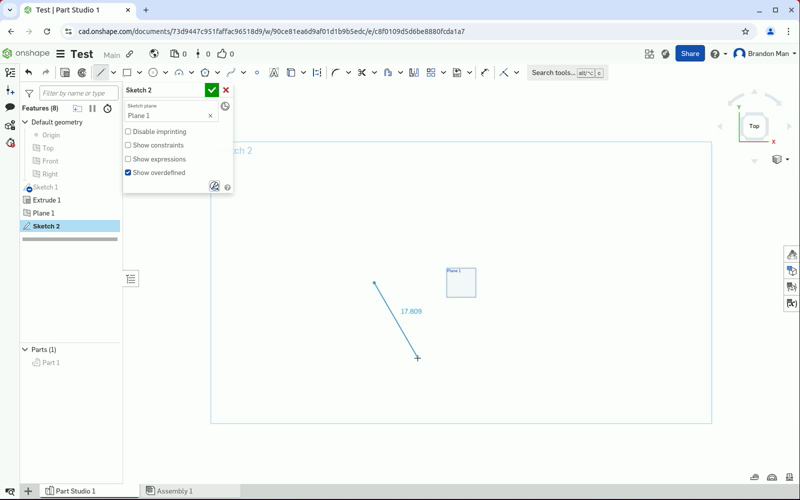
mouse_move(503, 357)
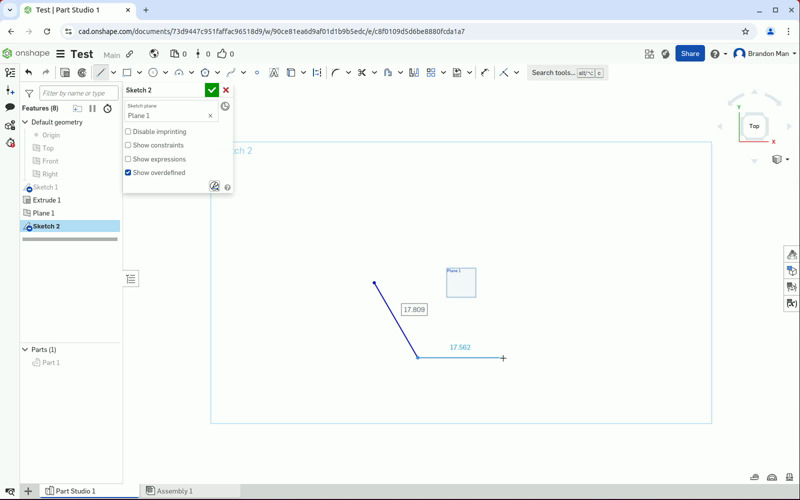
click(503, 357)
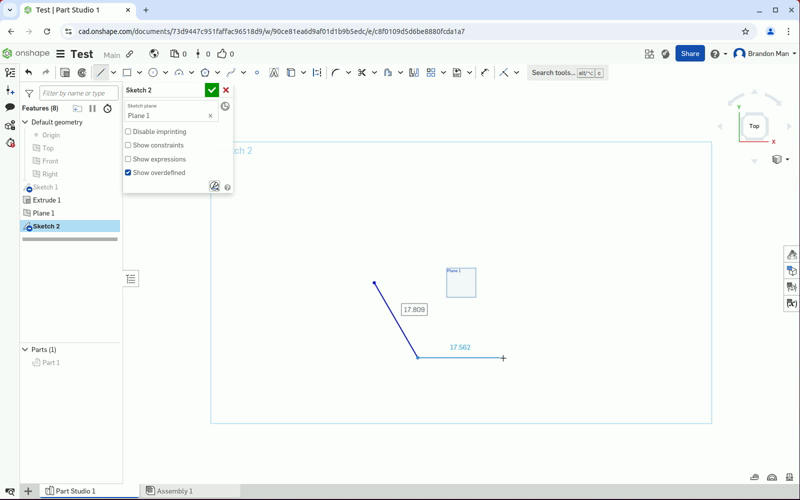
key_up(shift)
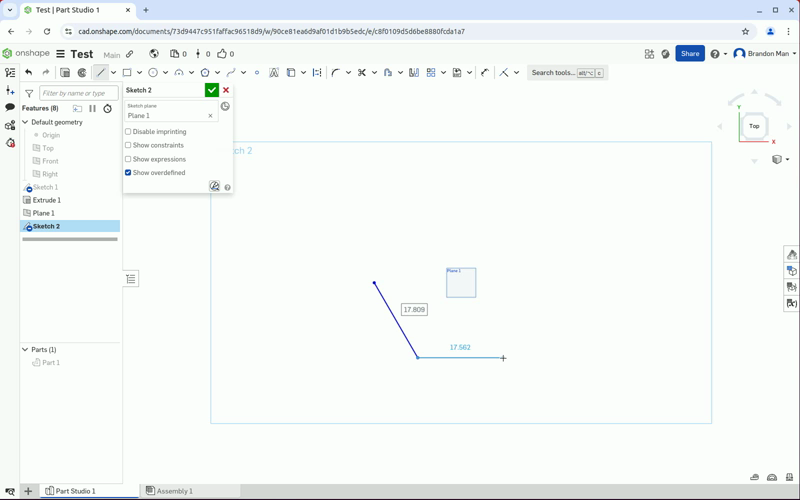
key_down(shift)
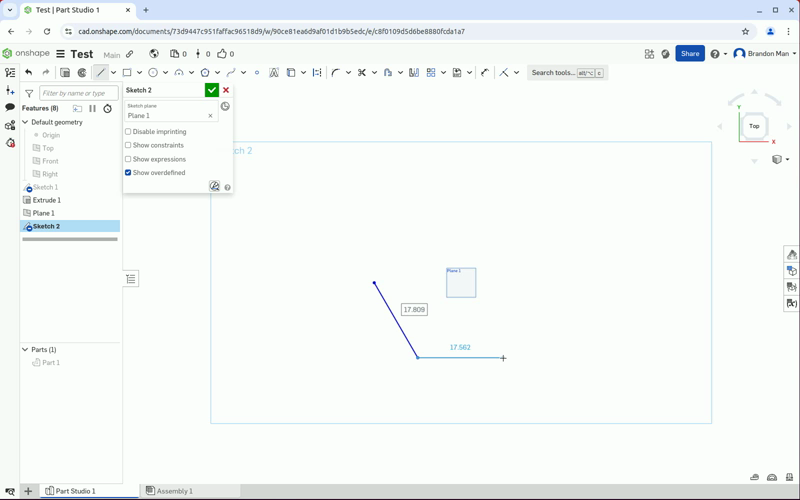
mouse_move(546, 282)
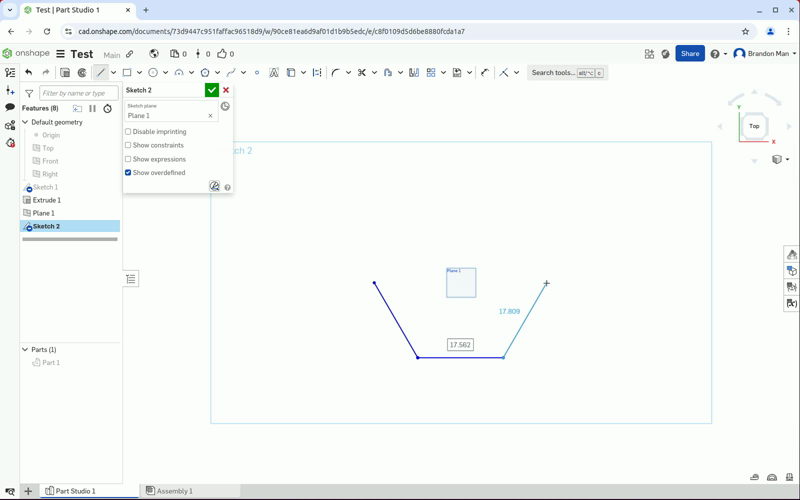
click(546, 282)
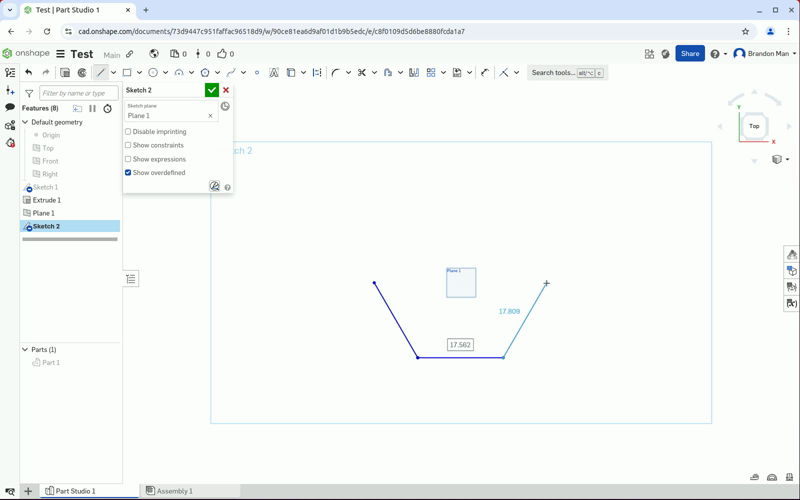
key_up(shift)
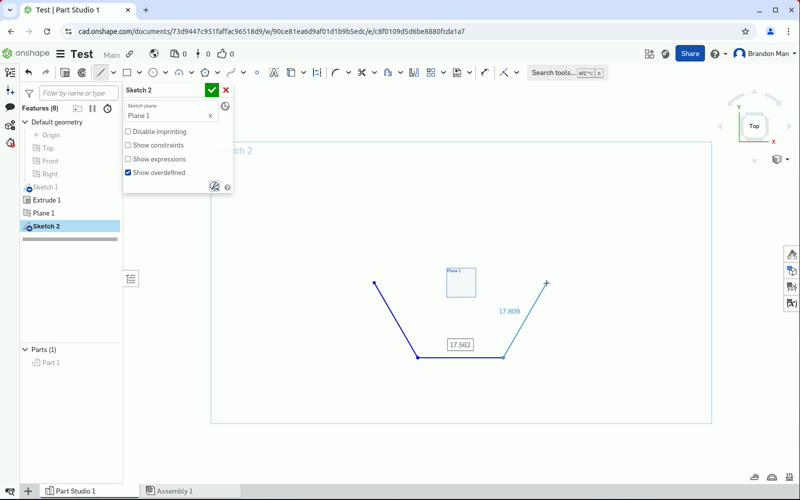
key_down(shift)
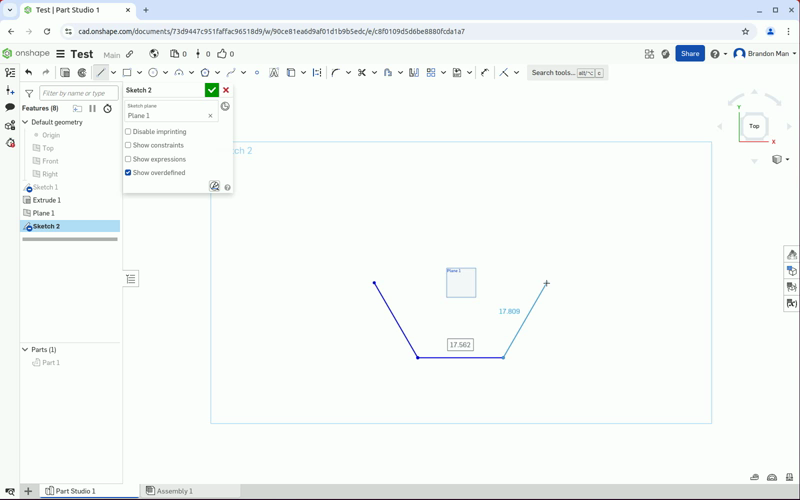
mouse_move(503, 208)
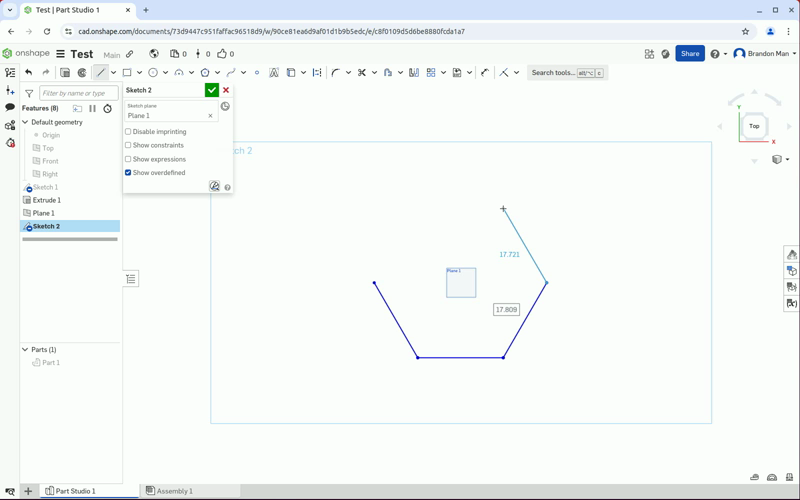
click(503, 208)
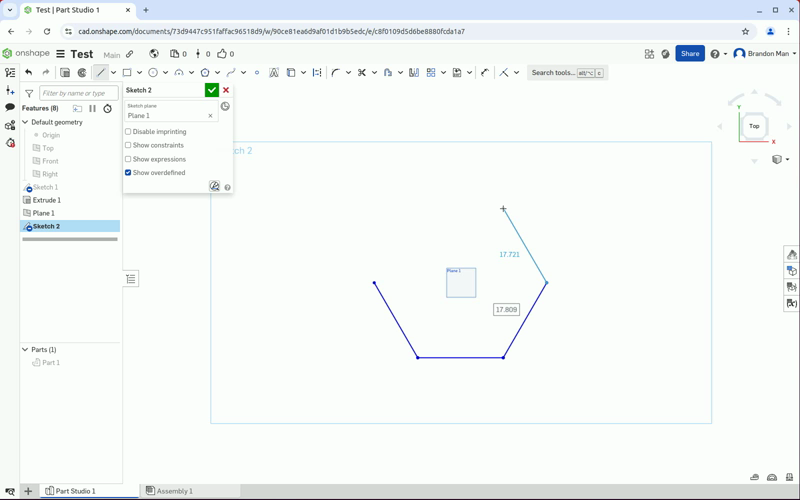
key_up(shift)
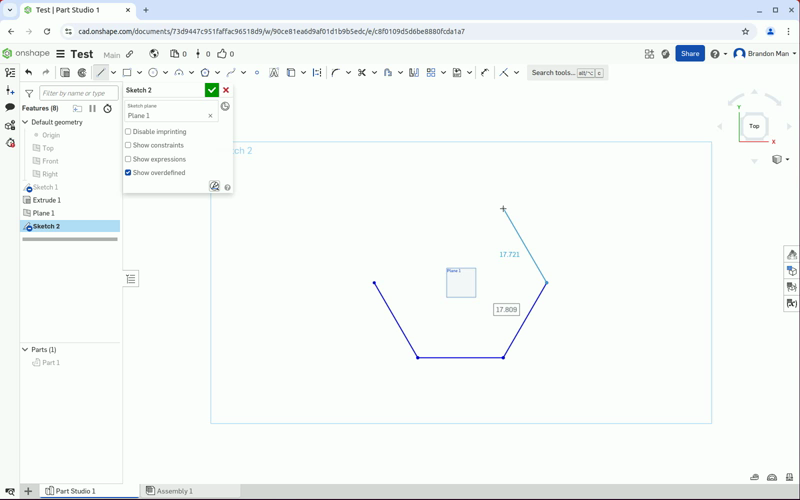
key_down(shift)
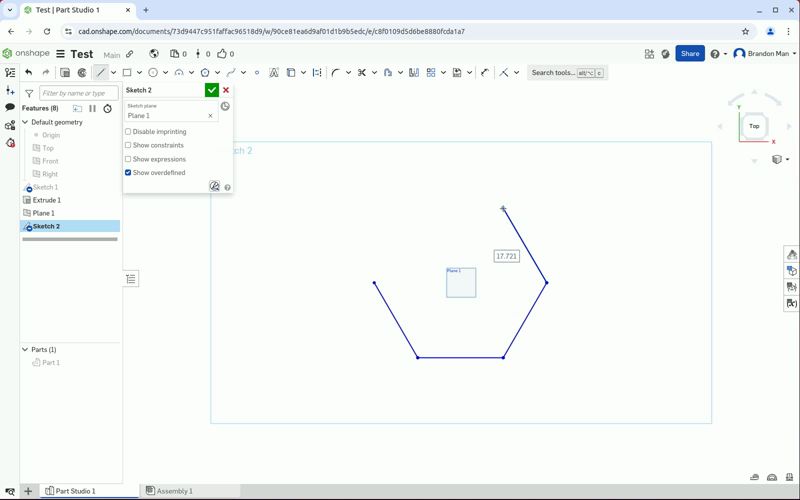
mouse_move(417, 208)
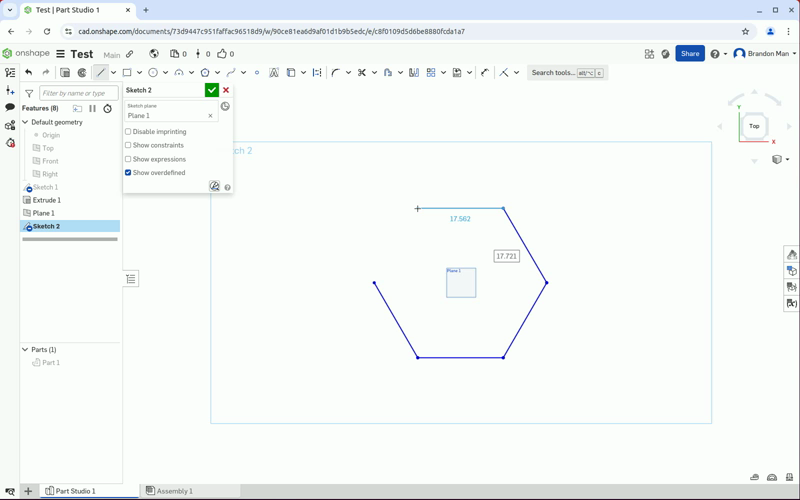
click(417, 208)
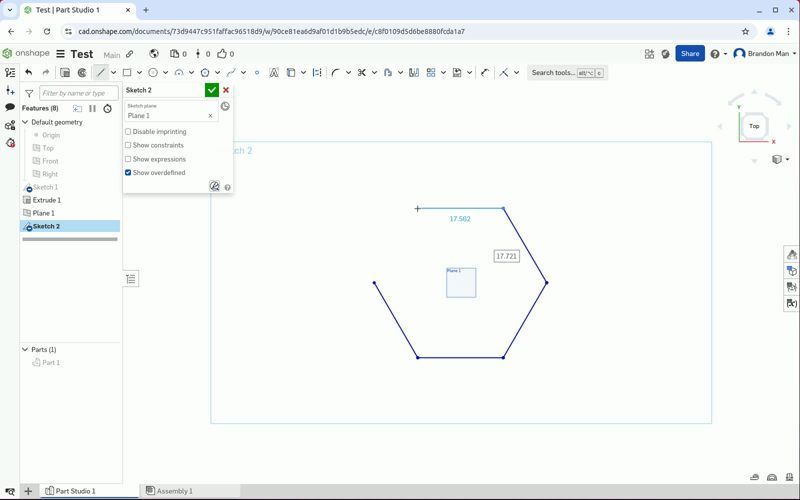
key_up(shift)
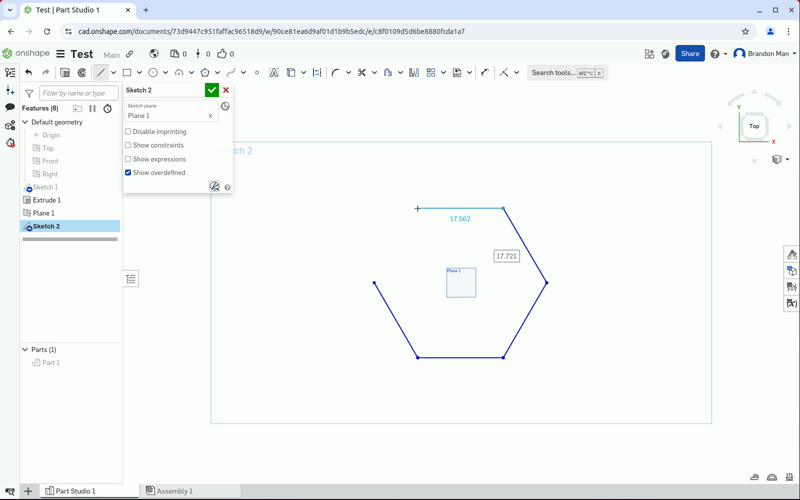
key_down(shift)
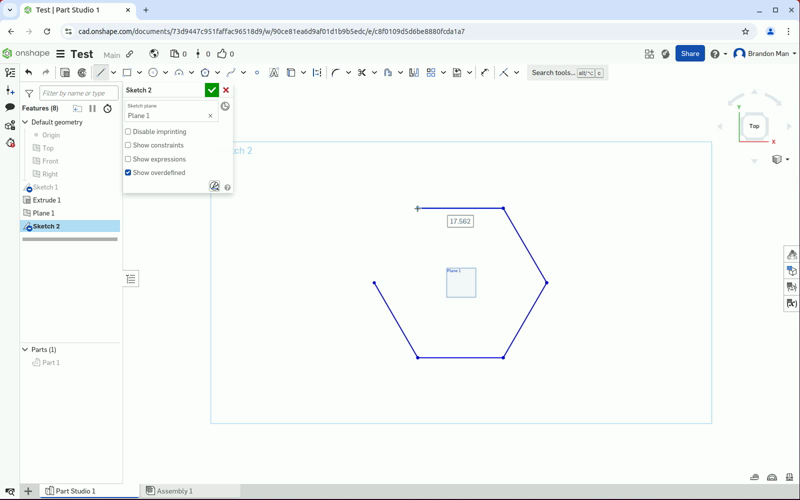
mouse_move(374, 282)
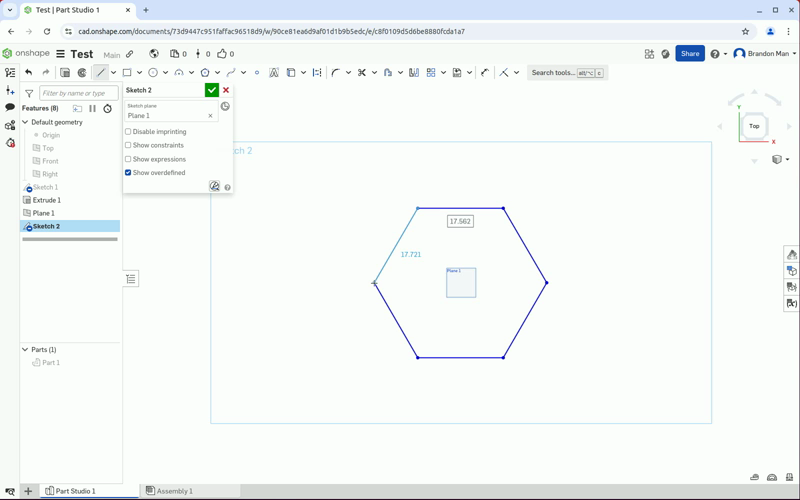
key_up(shift)
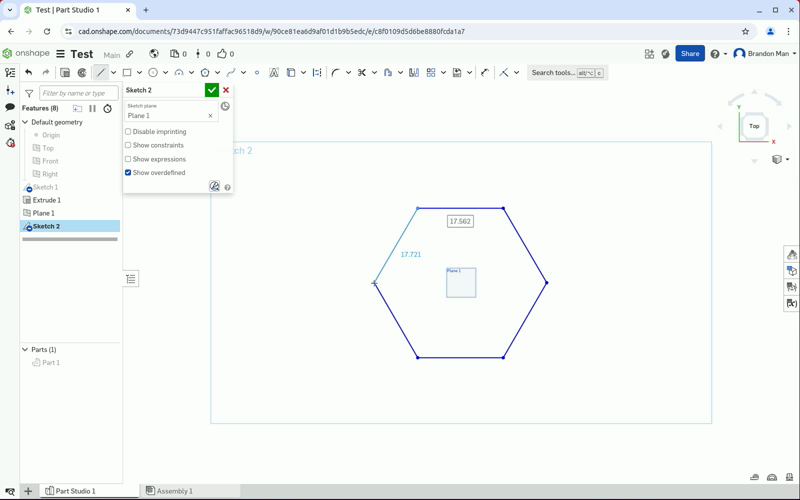
click(374, 282)
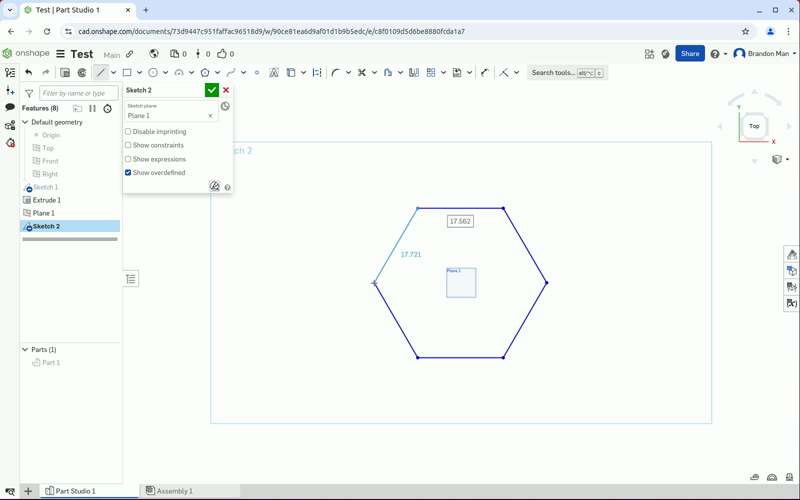
key(esc)
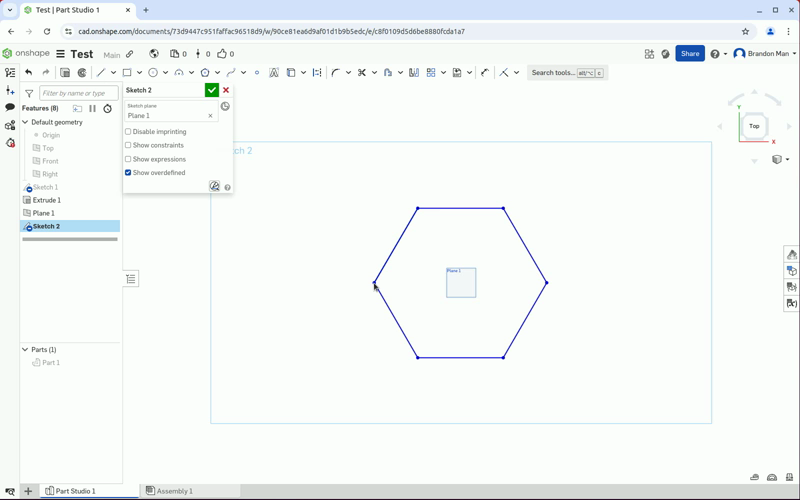
mouse_move(421, 265)
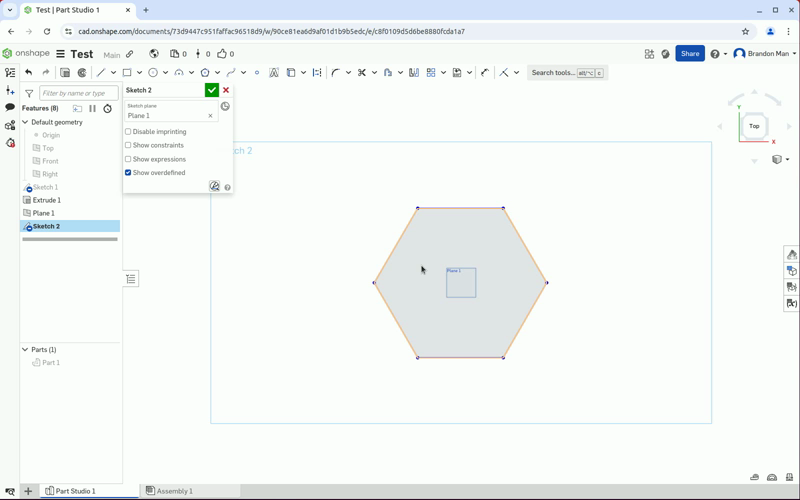
click(421, 265)
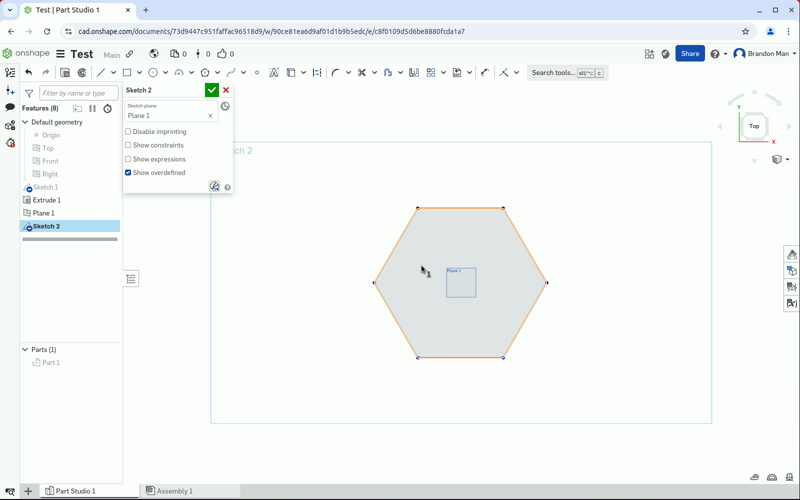
mouse_move(73, 352)
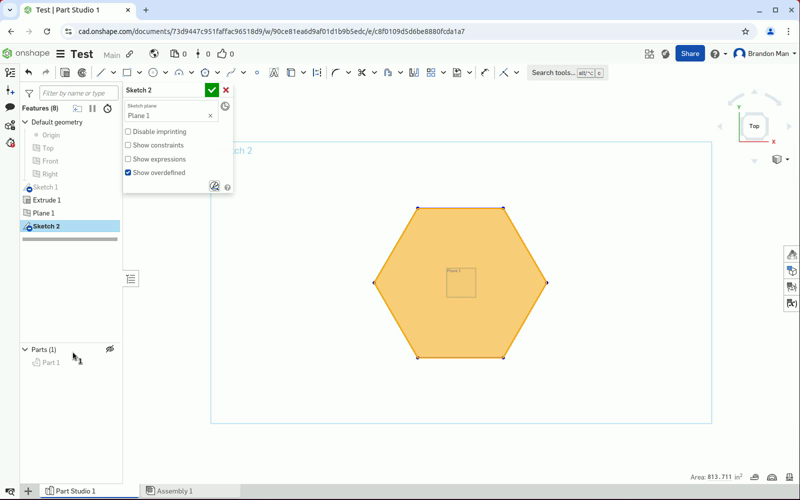
key(shift+y)
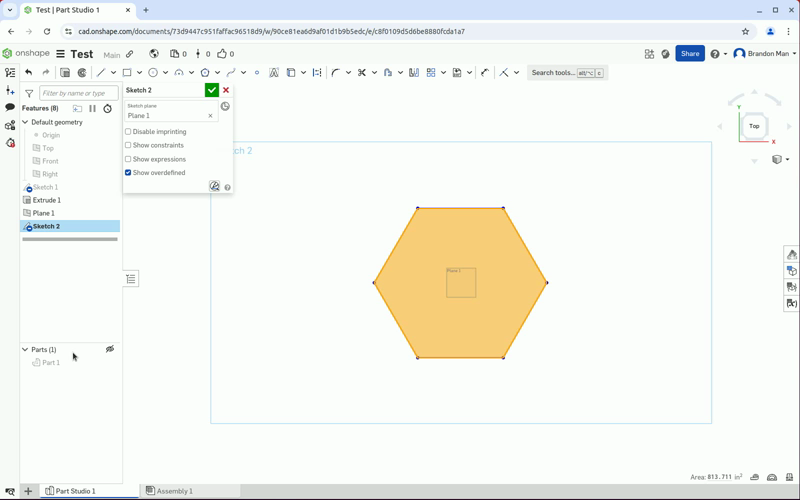
key(shift+e)
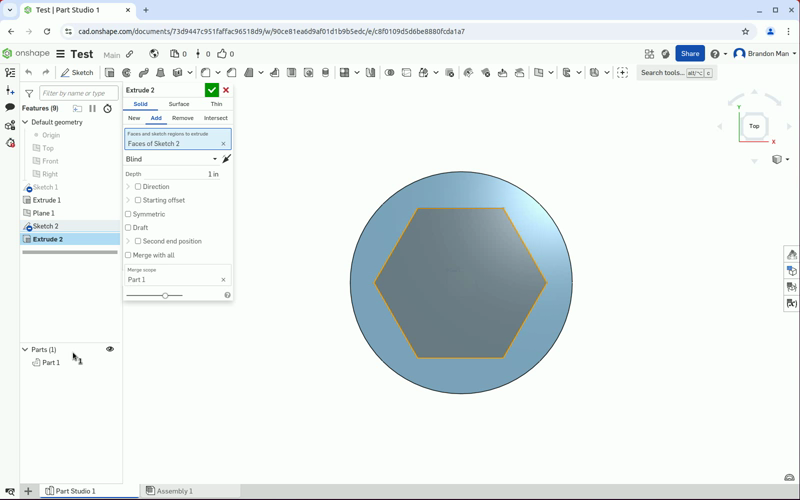
mouse_move(143, 106)
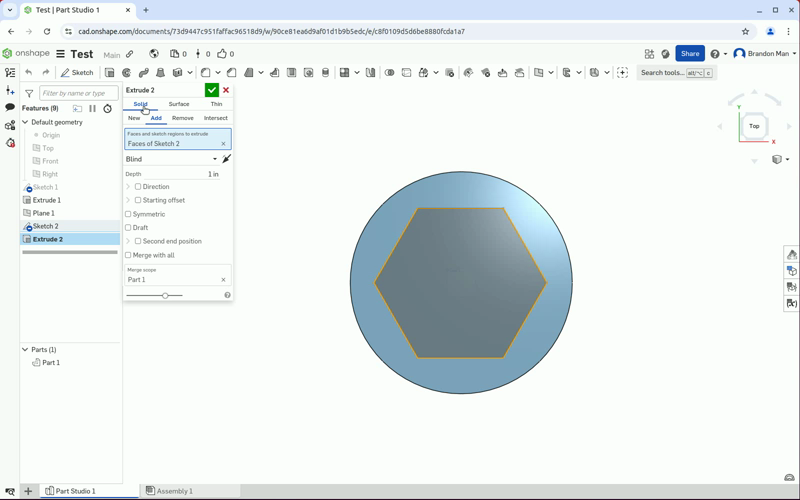
click(143, 106)
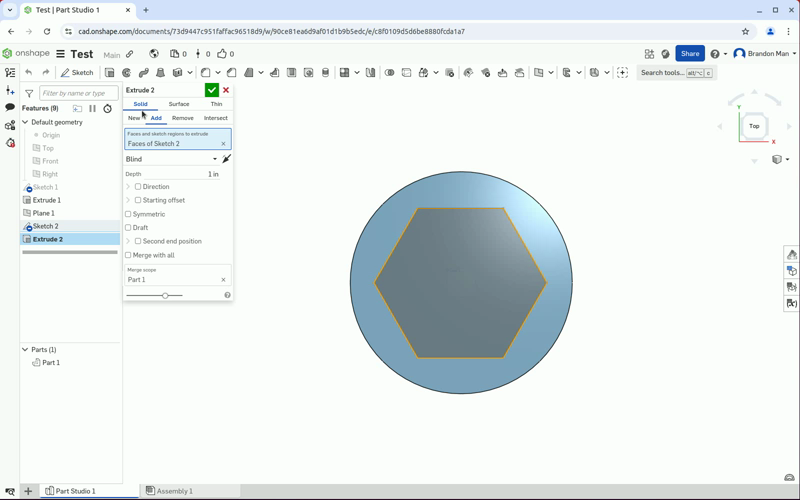
mouse_move(137, 120)
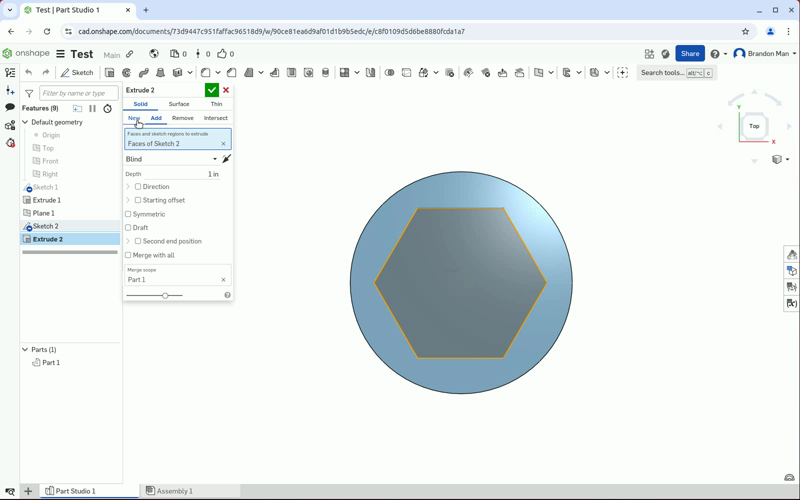
click(137, 120)
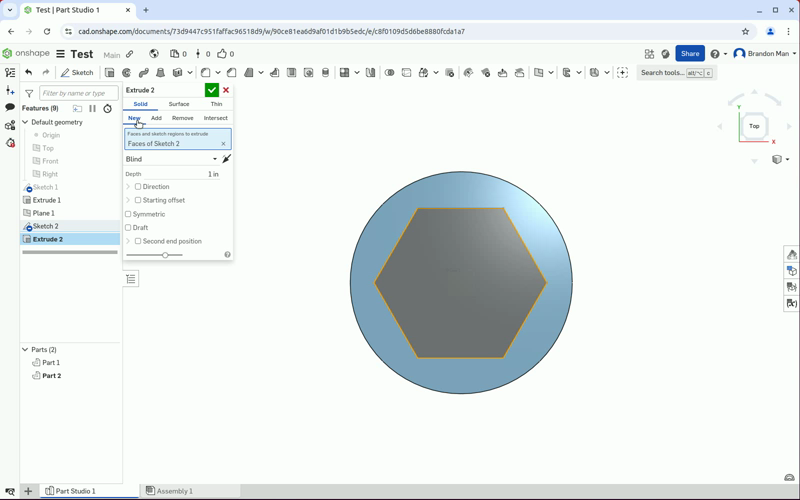
key(tab, 4)
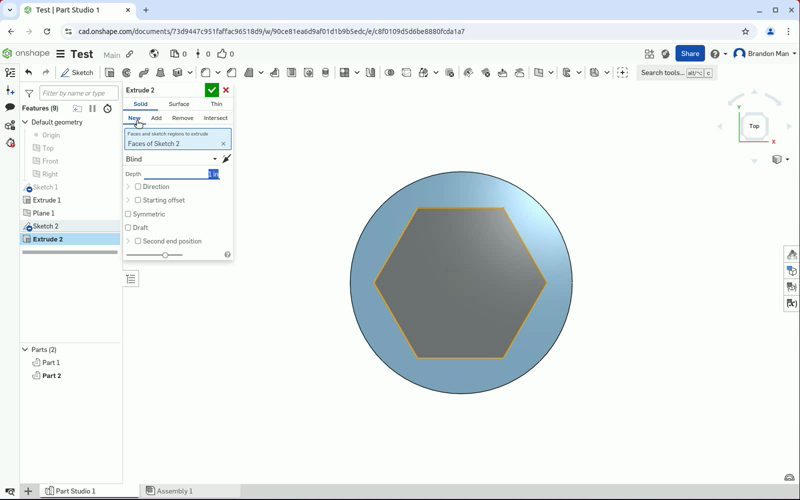
text(7.703)
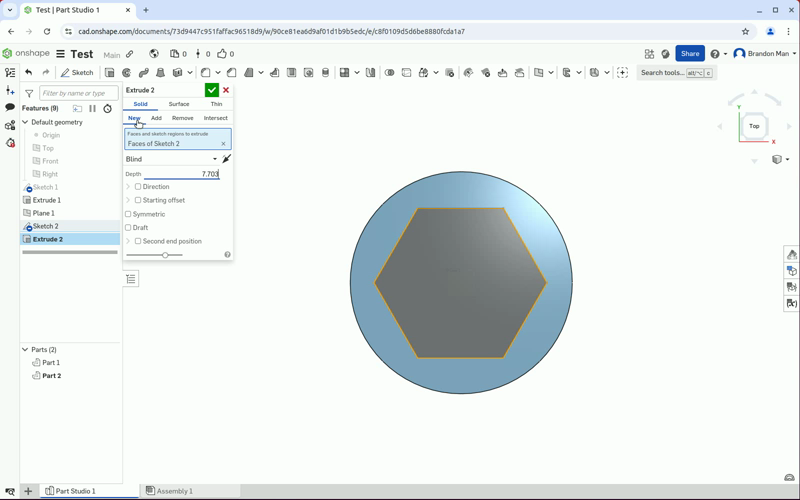
key(enter)
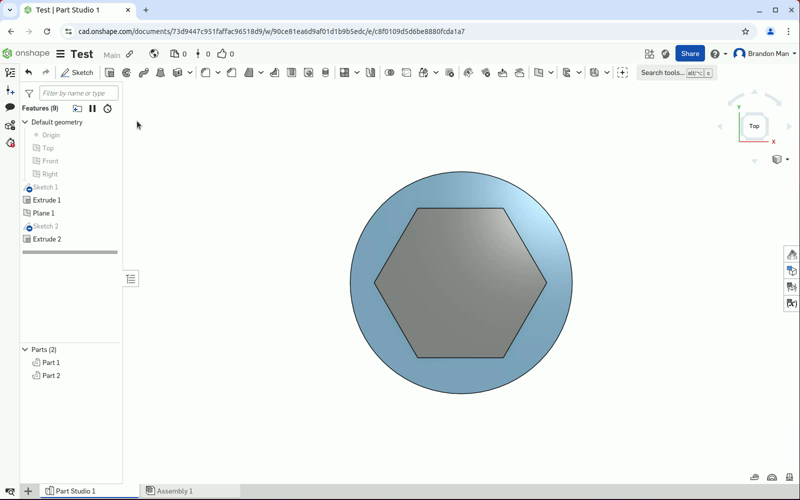
key(shift+h)
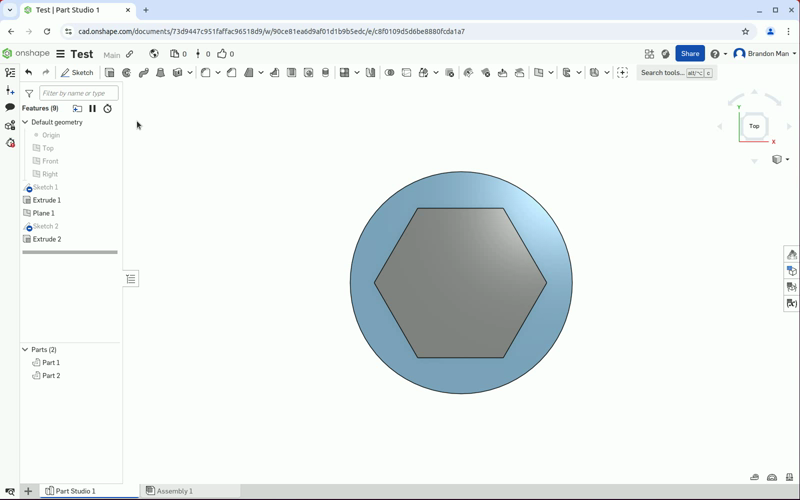
key(shift+h)
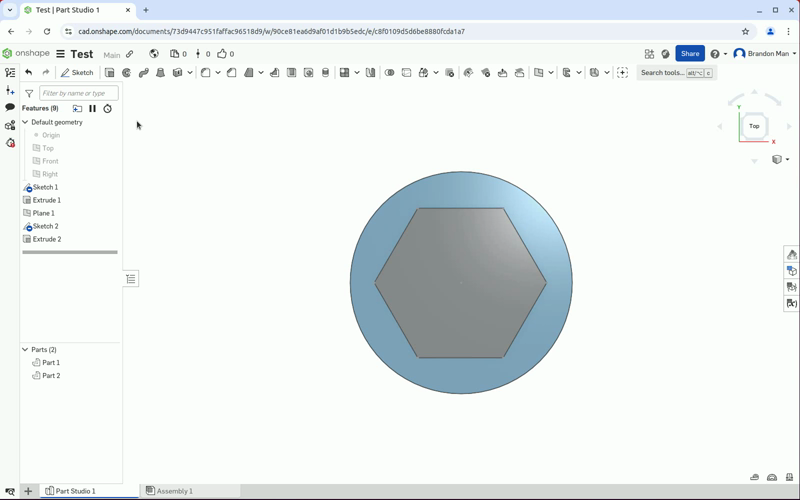
key(shift+7)
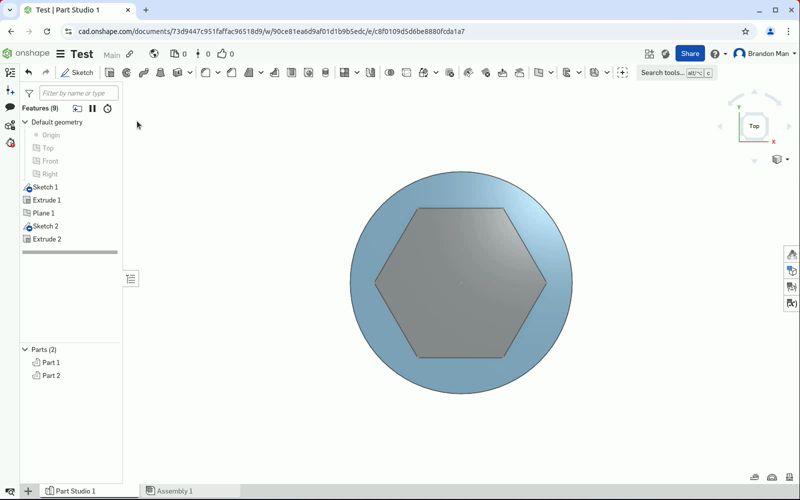
key(up, 3)
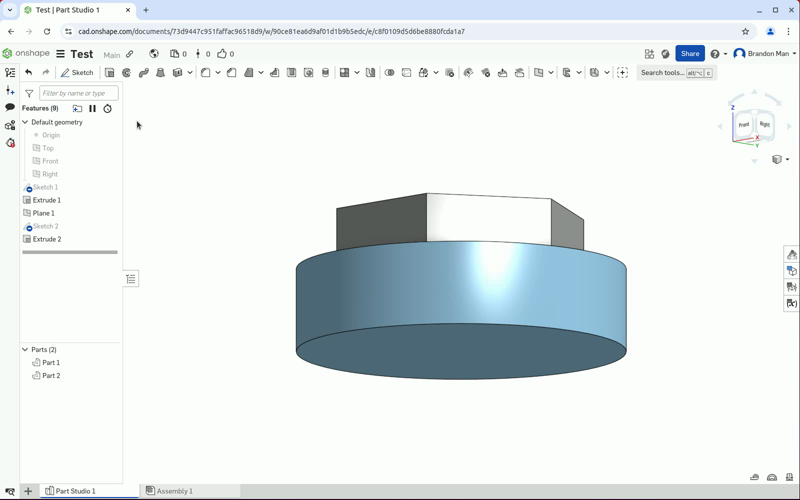
key(left, 3)
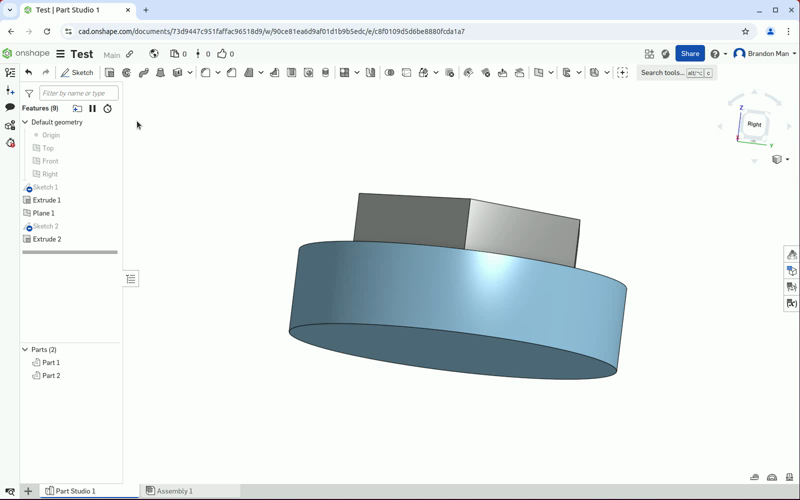
key(right, 3)
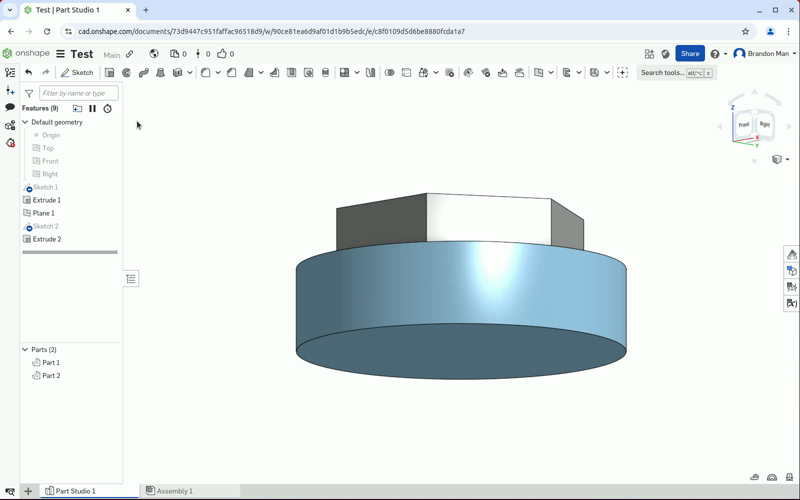
key(down, 3)
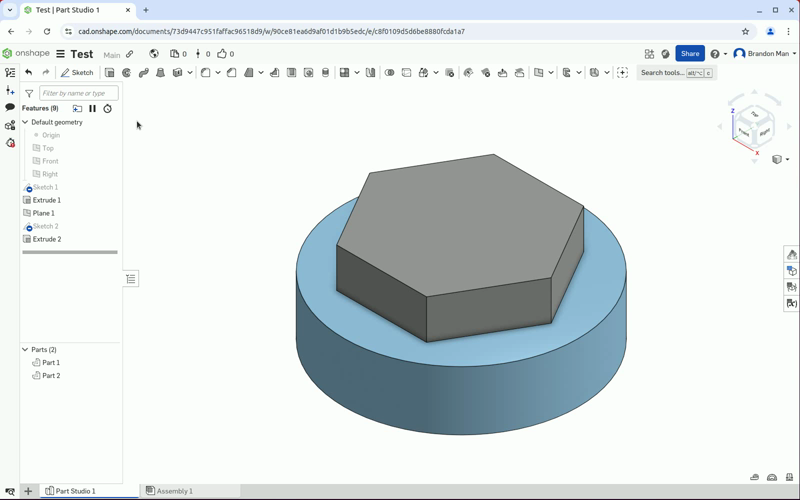
mouse_move(73, 189)
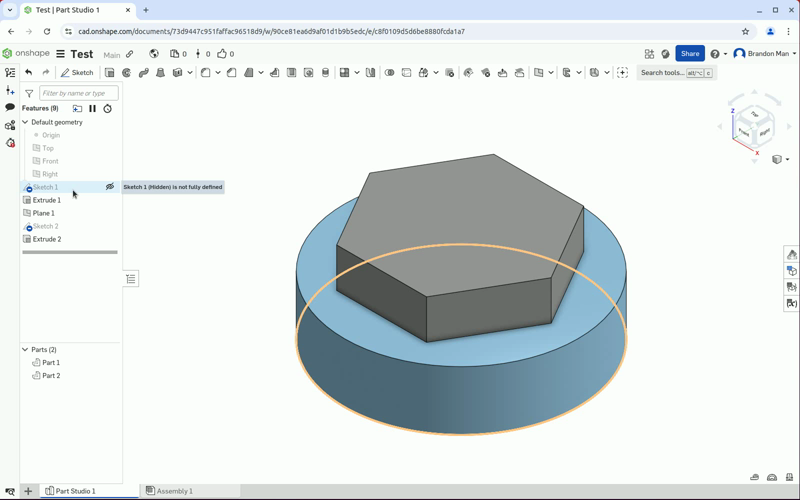
click(73, 189)